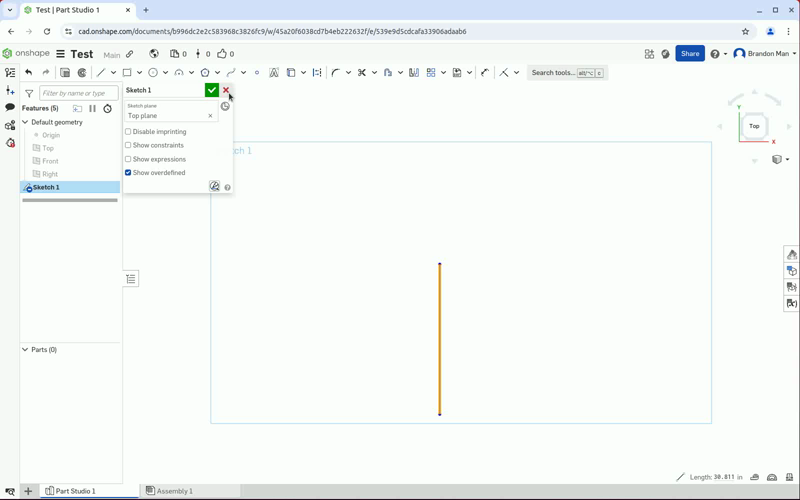
key(shift+h)
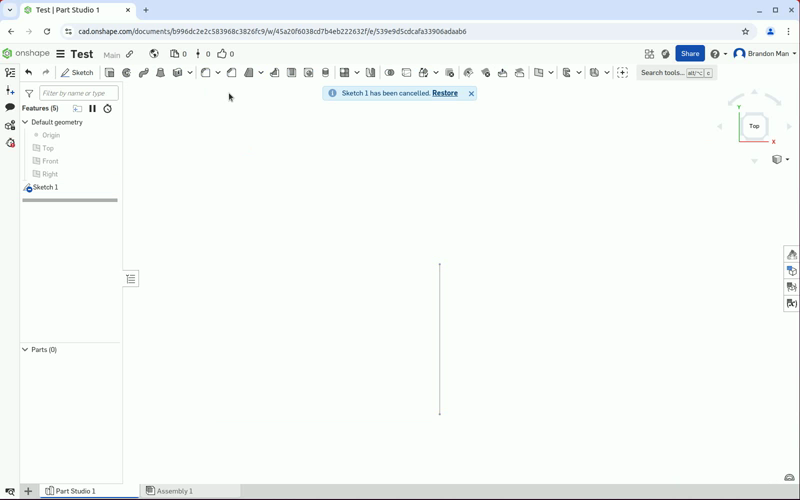
key(shift+s)
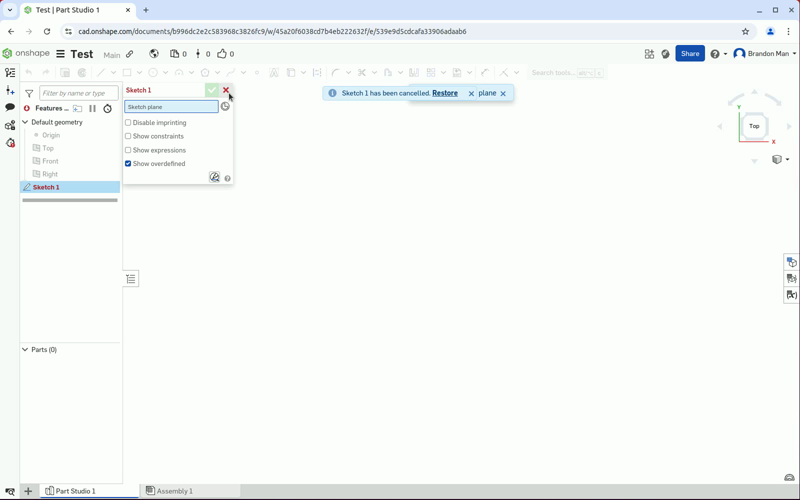
mouse_move(73, 150)
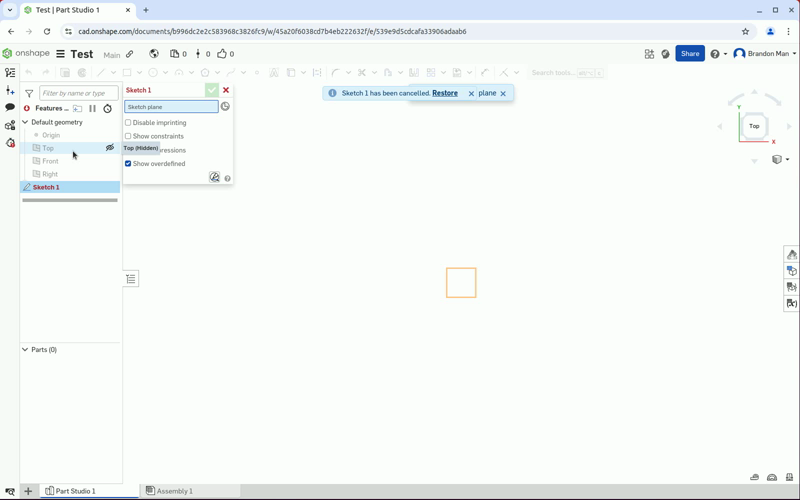
click(73, 150)
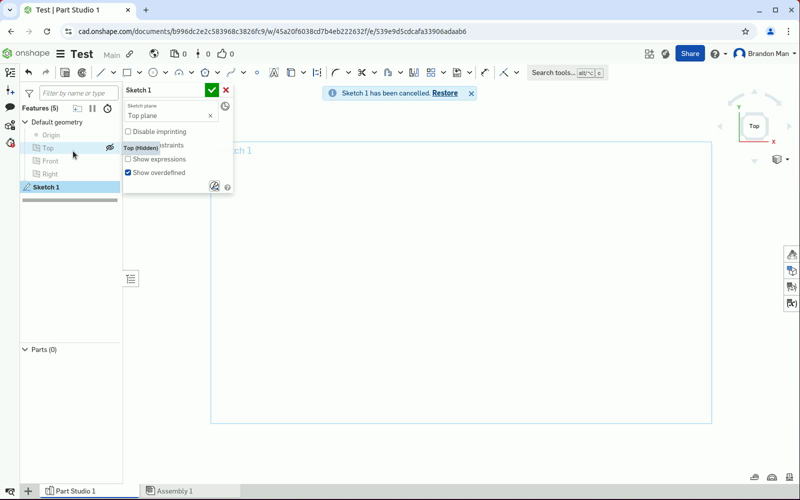
mouse_move(73, 352)
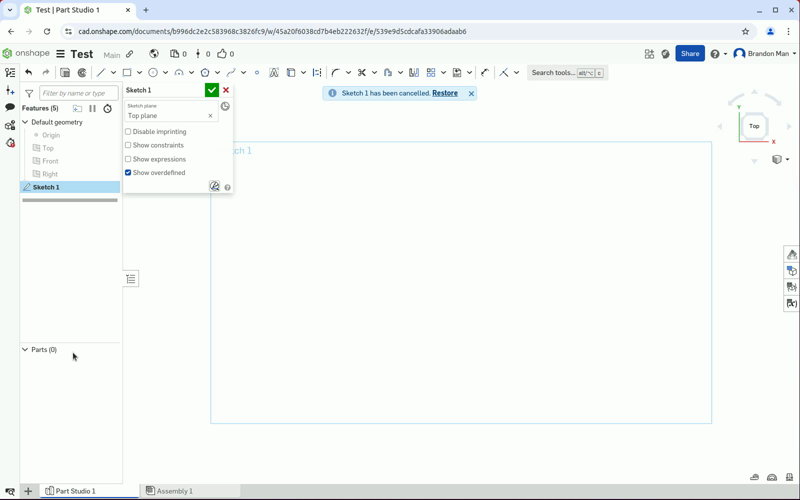
key(y)
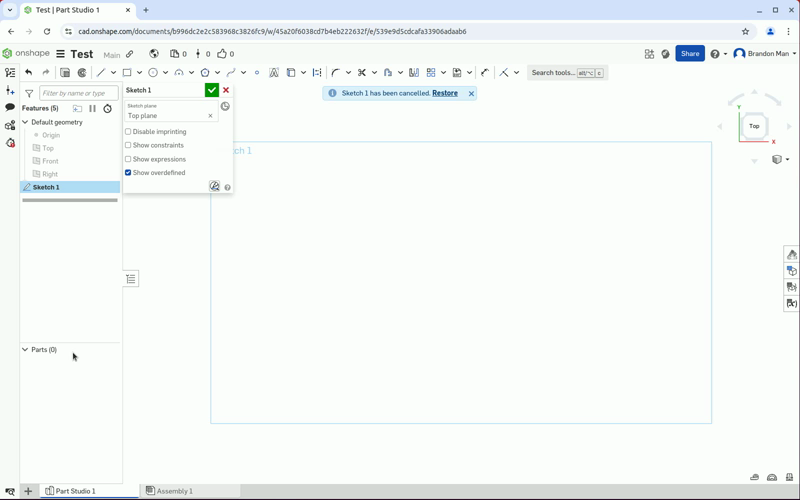
key(l)
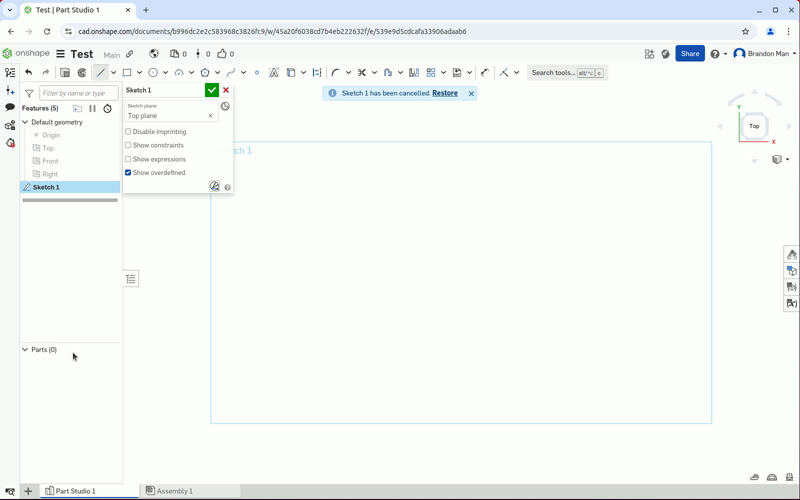
key_down(shift)
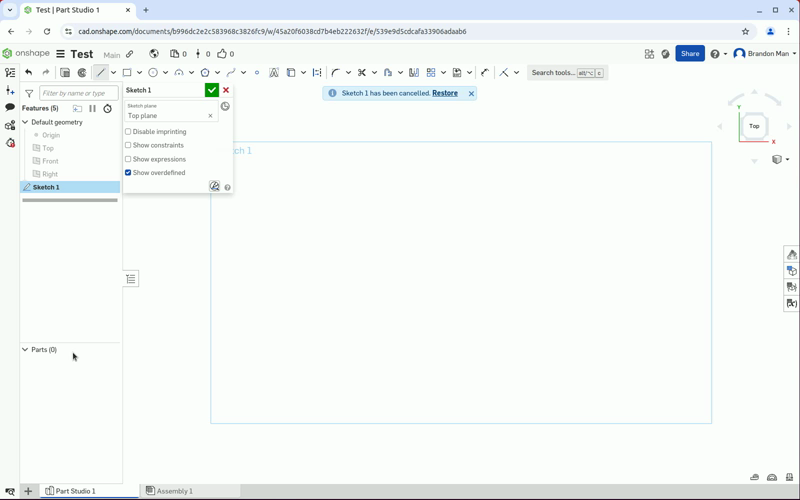
mouse_move(460, 282)
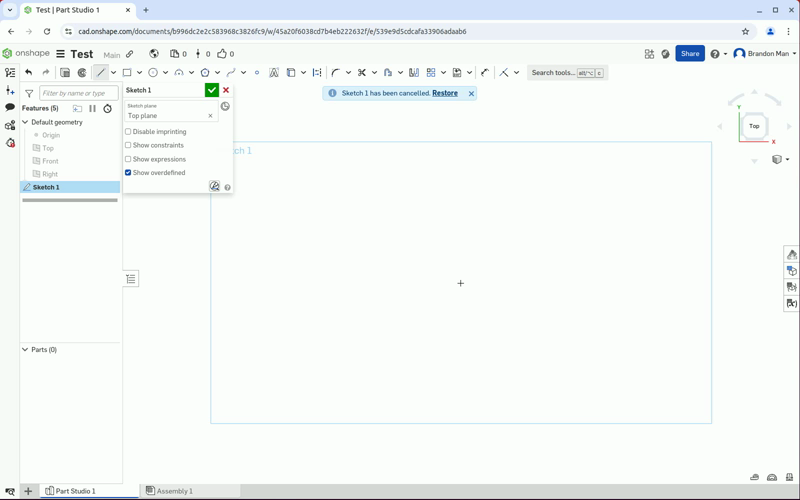
click(460, 282)
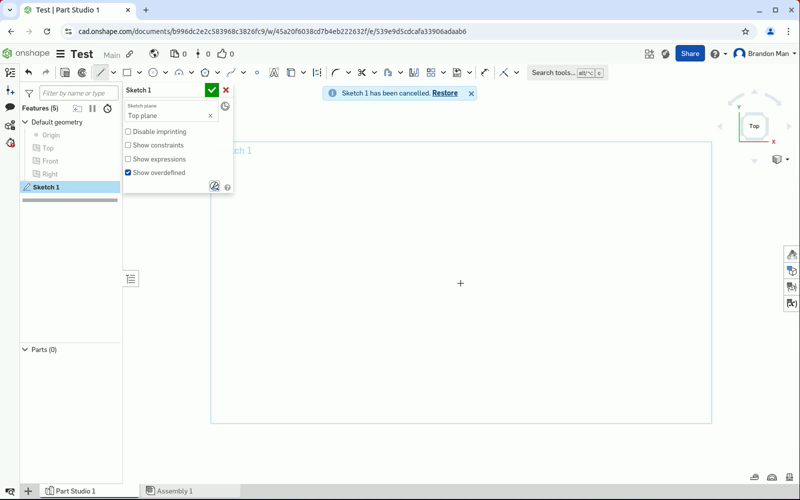
key_up(shift)
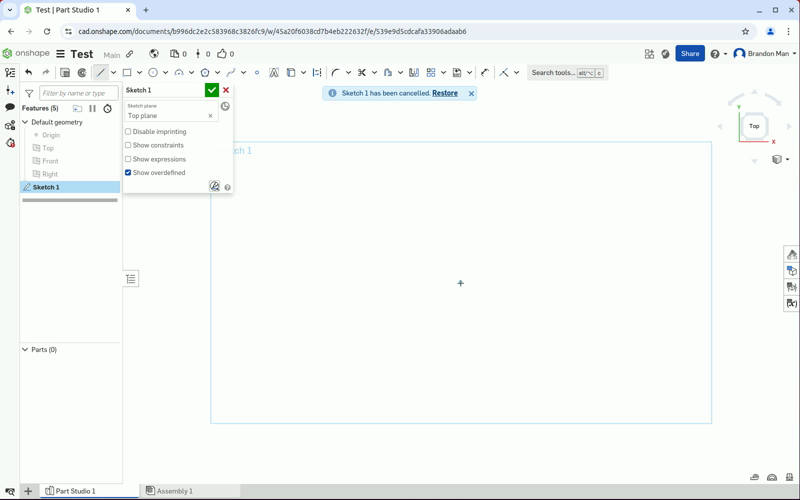
key_down(shift)
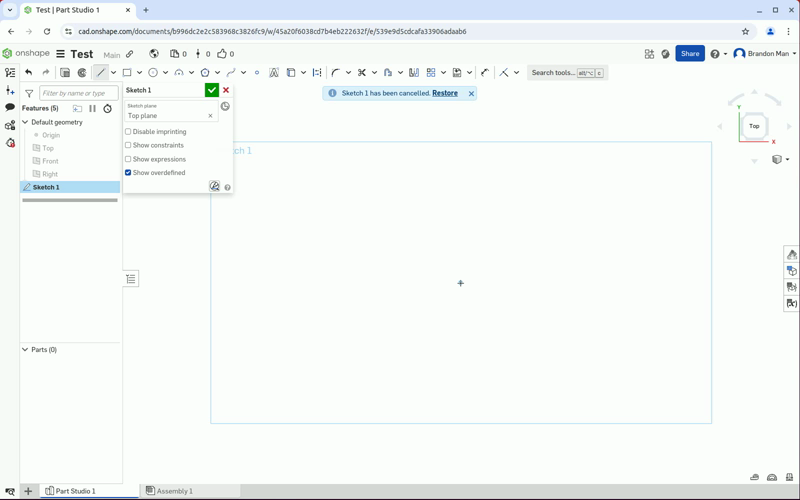
mouse_move(490, 282)
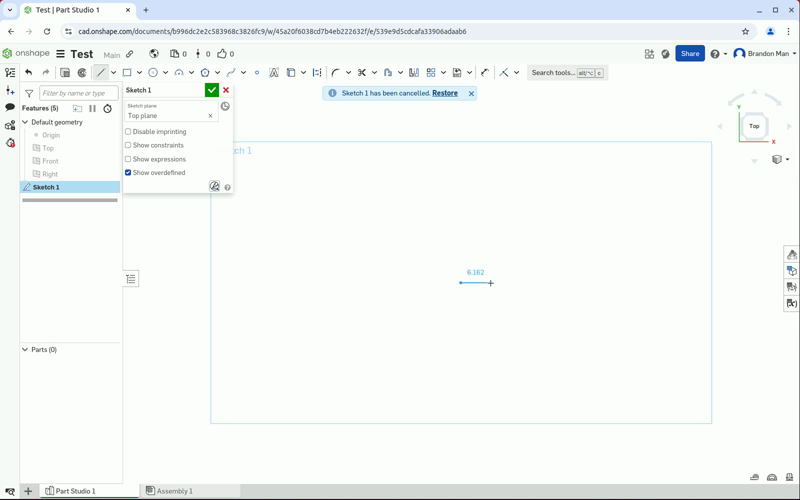
mouse_move(517, 282)
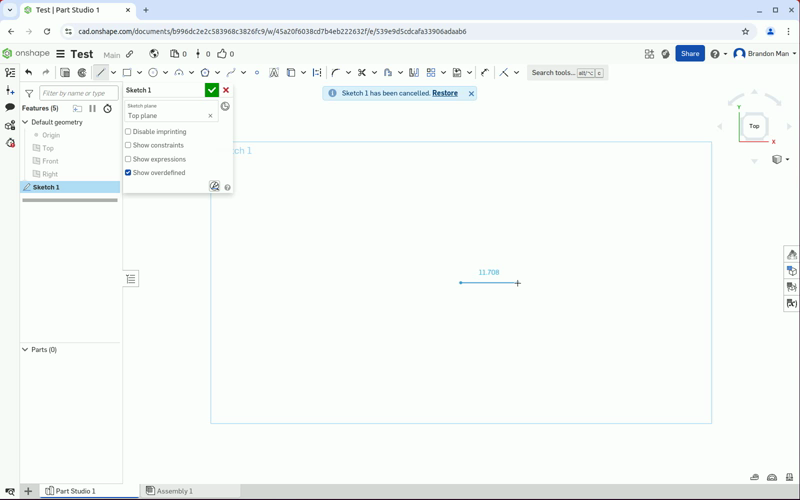
click(517, 282)
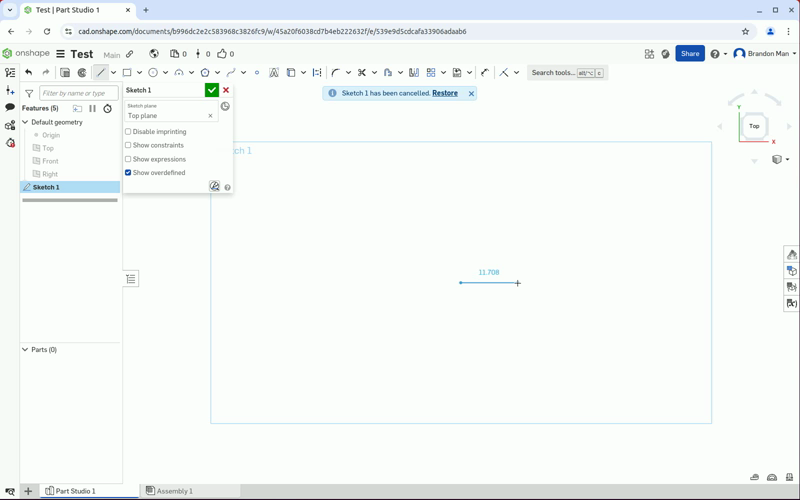
key_up(shift)
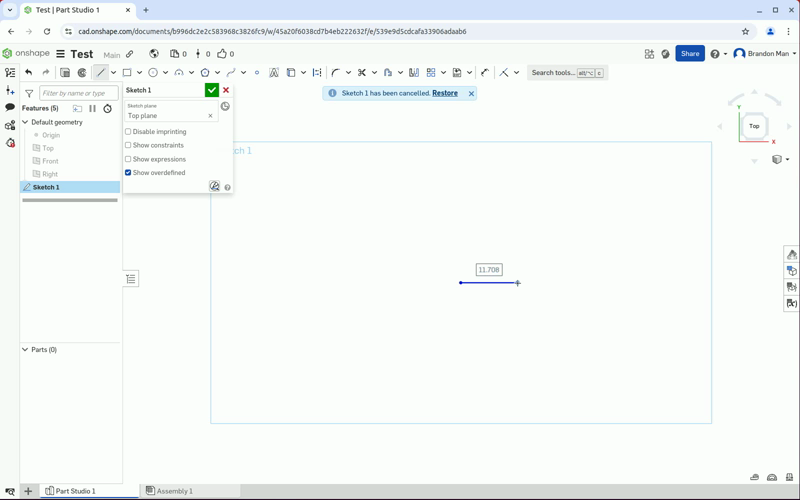
key_down(shift)
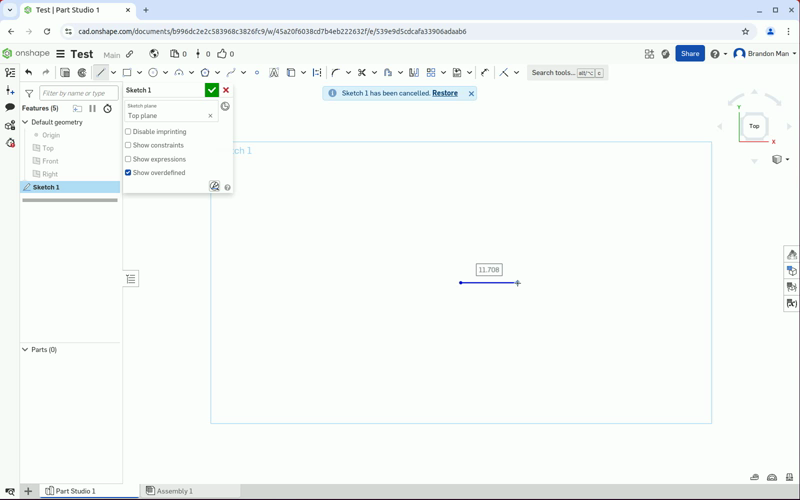
mouse_move(547, 282)
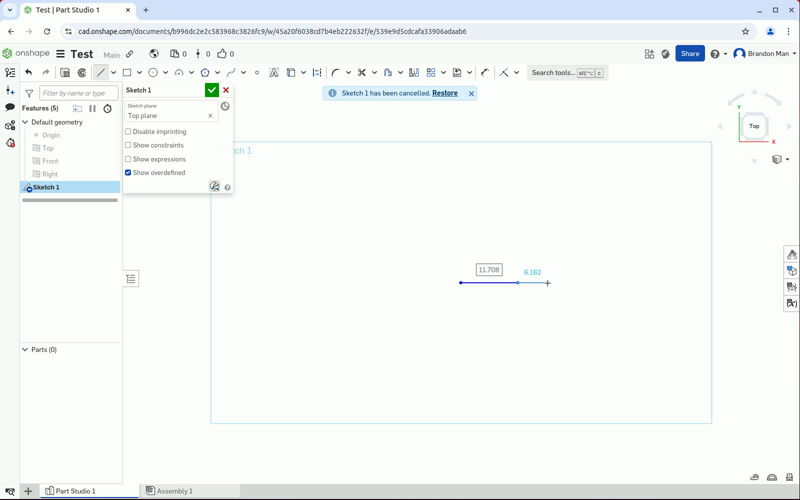
mouse_move(517, 226)
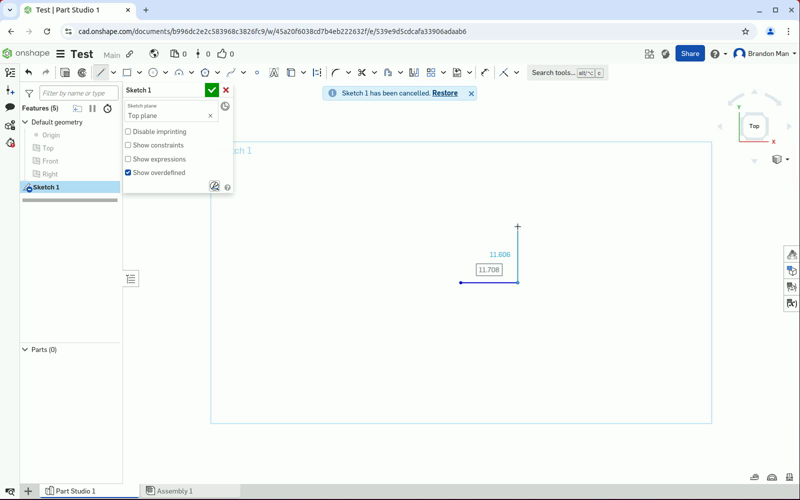
click(517, 226)
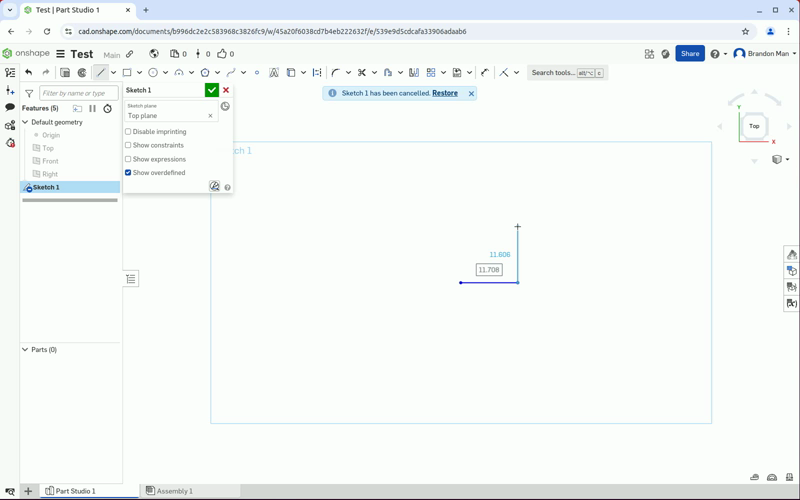
key_up(shift)
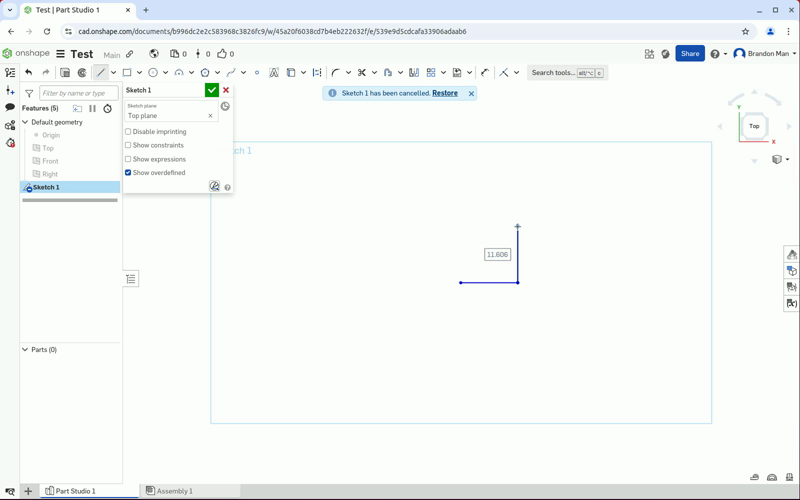
key_down(shift)
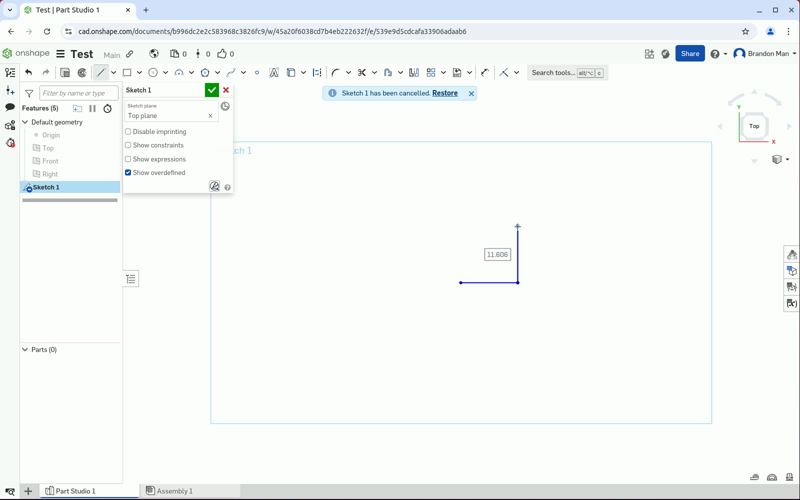
mouse_move(547, 226)
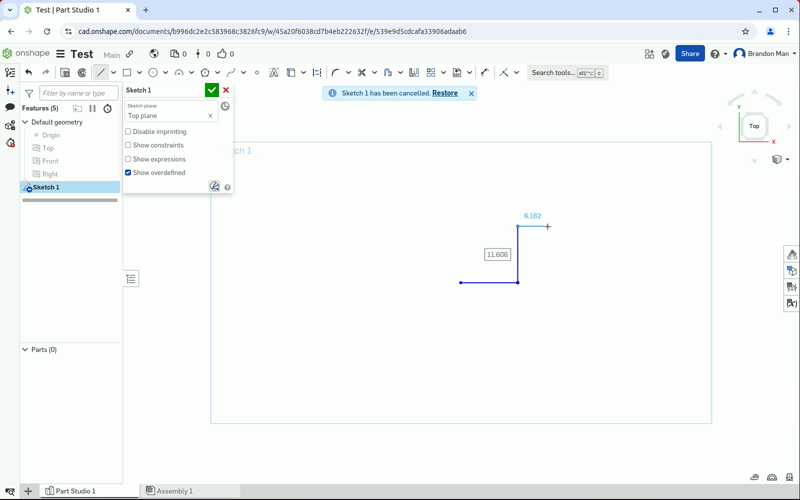
mouse_move(460, 226)
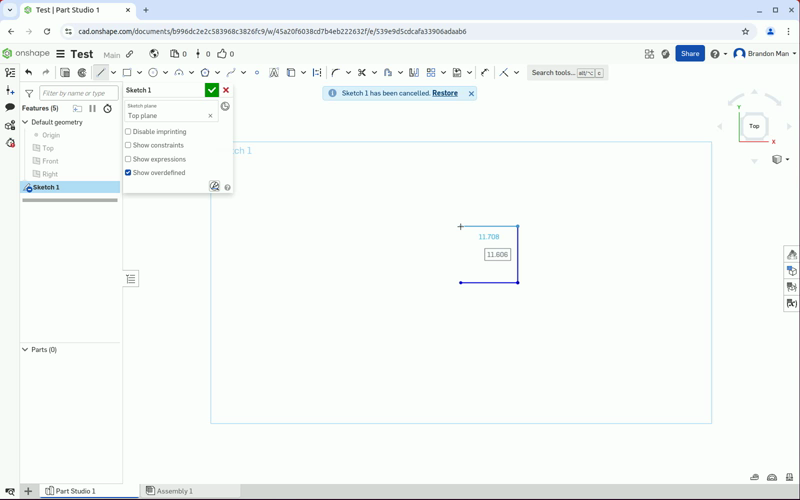
click(460, 226)
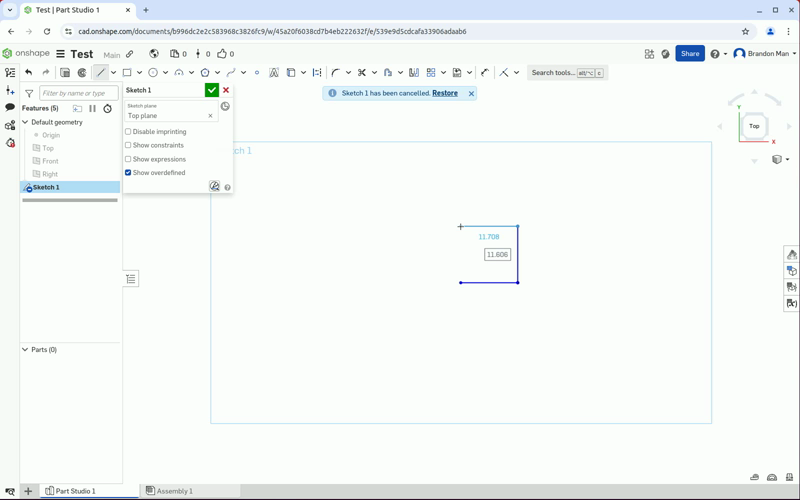
key_up(shift)
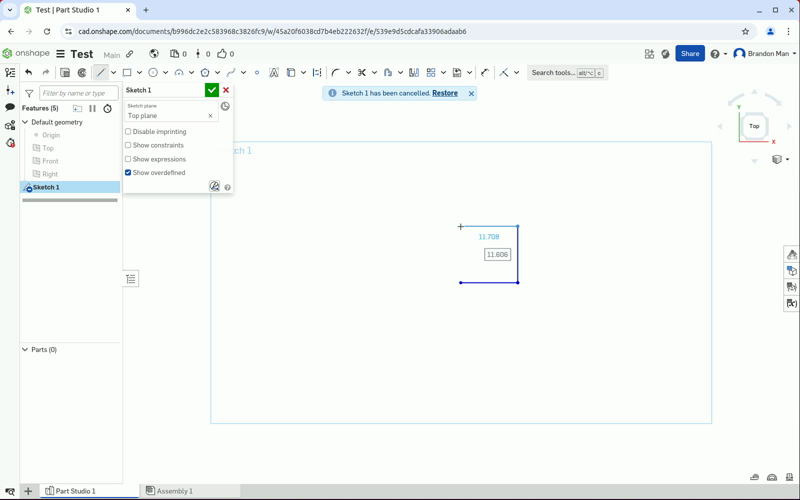
mouse_move(490, 226)
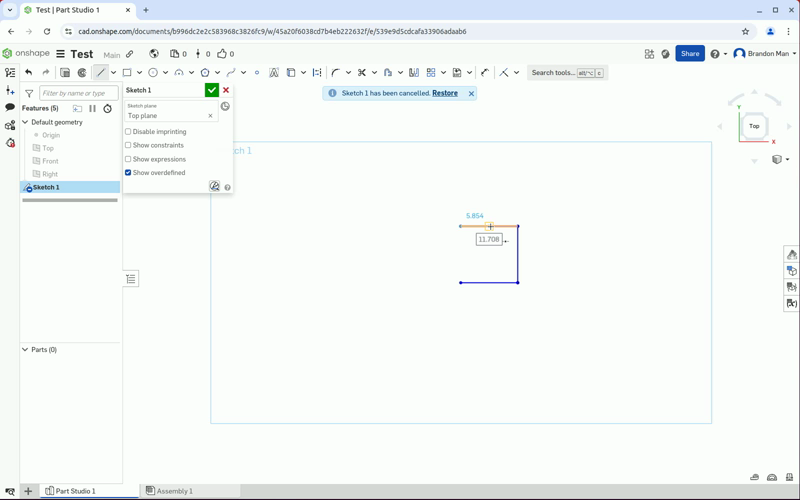
key_down(shift)
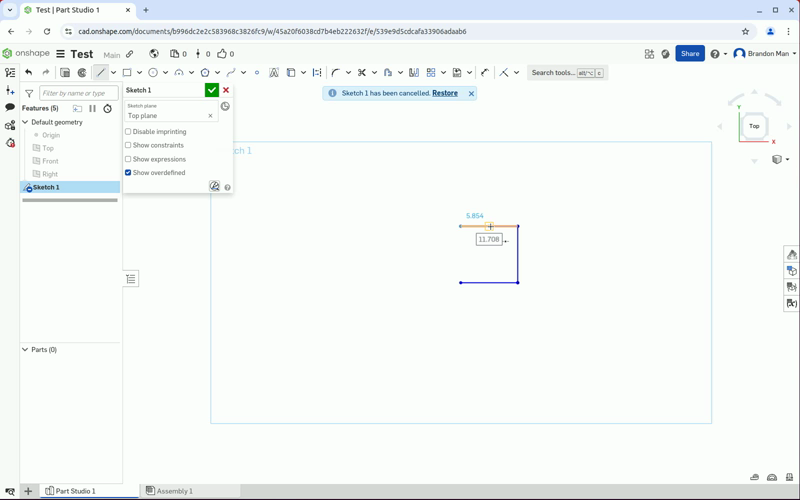
mouse_move(460, 282)
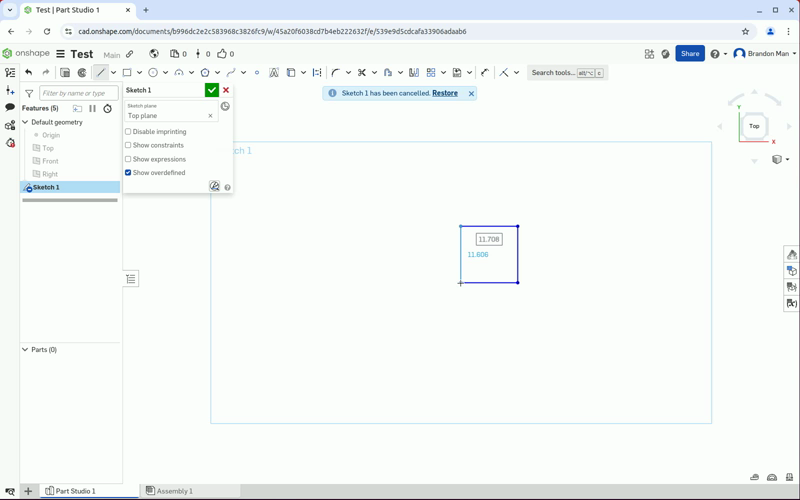
key_up(shift)
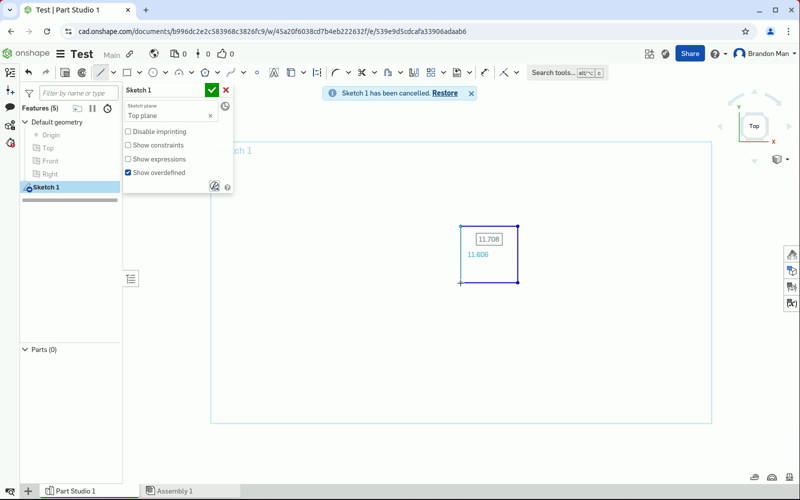
click(460, 282)
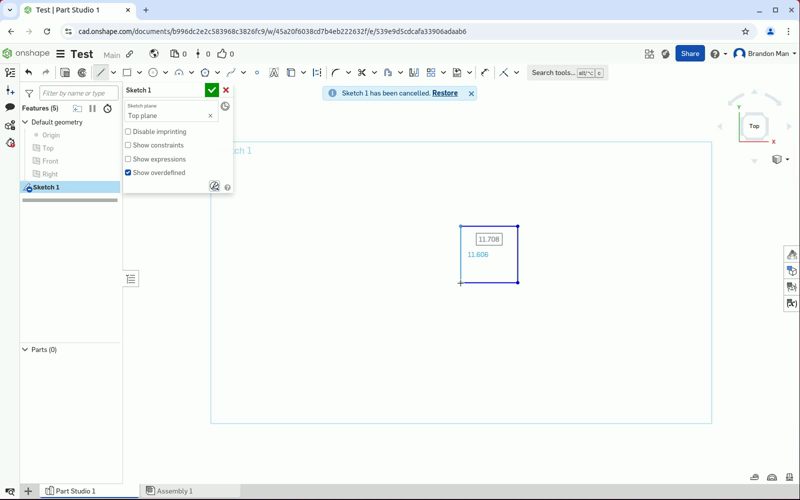
key(esc)
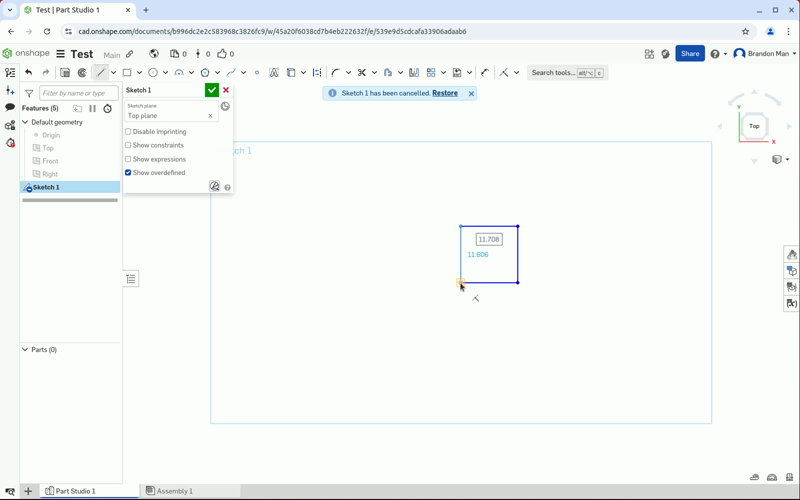
mouse_move(506, 265)
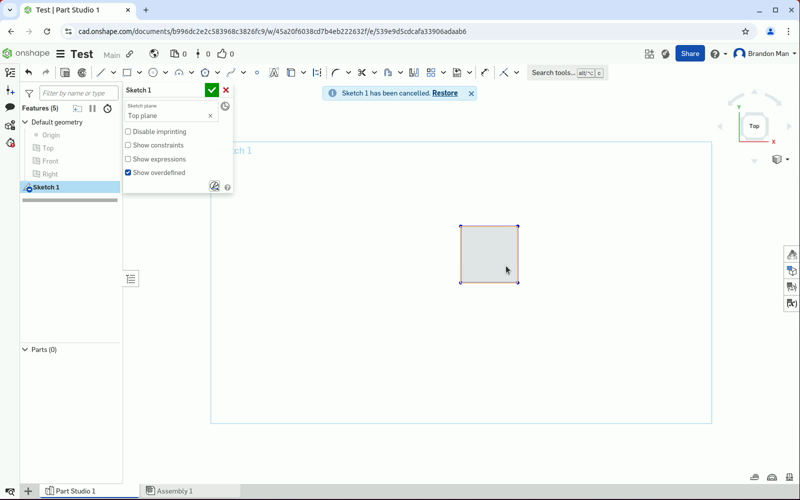
click(506, 265)
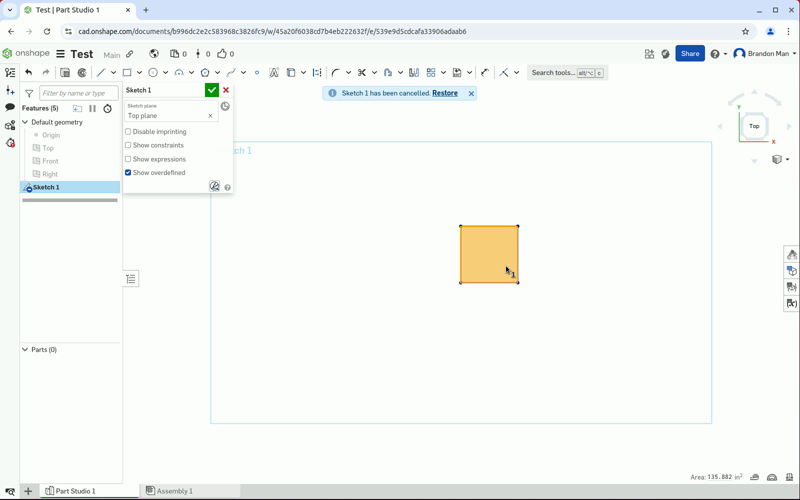
mouse_move(73, 352)
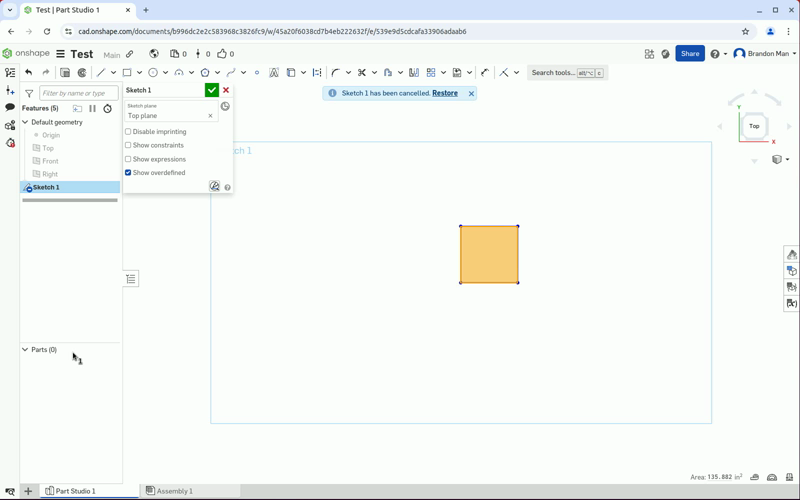
key(shift+y)
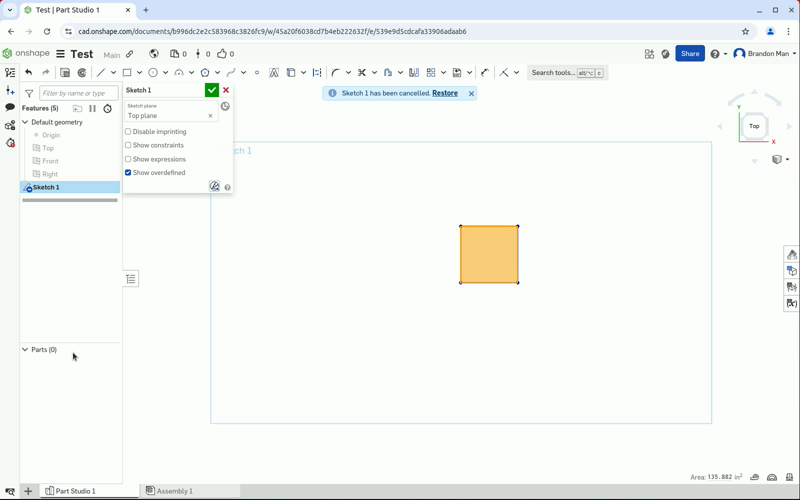
key(shift+e)
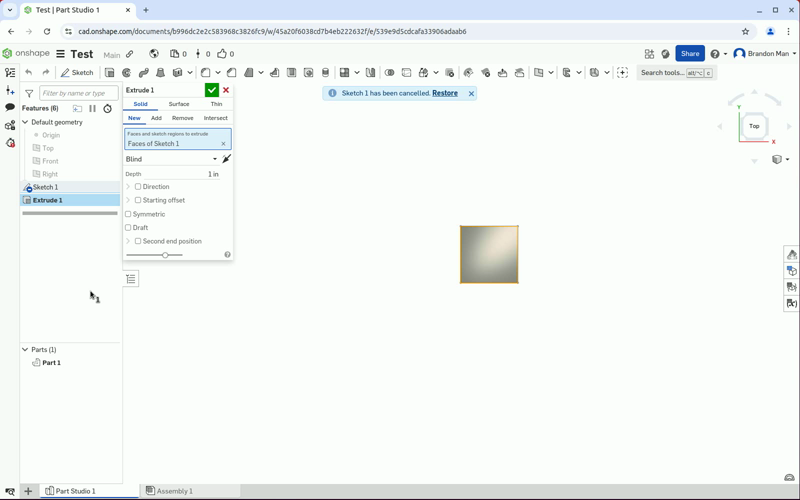
mouse_move(143, 106)
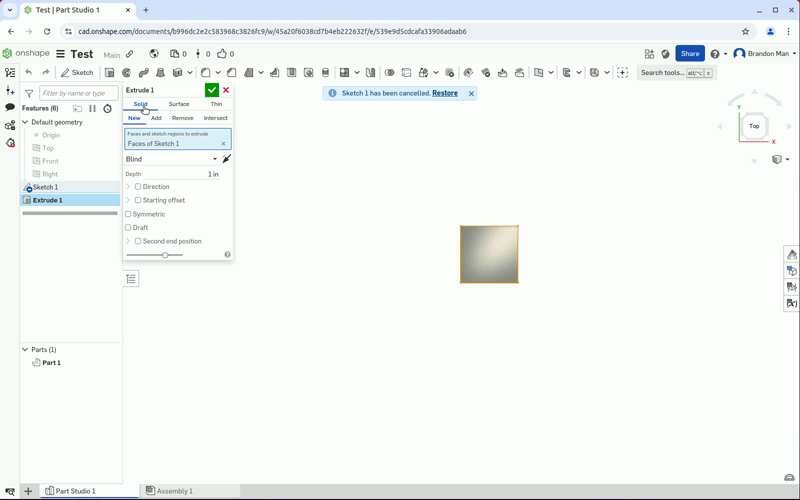
click(143, 106)
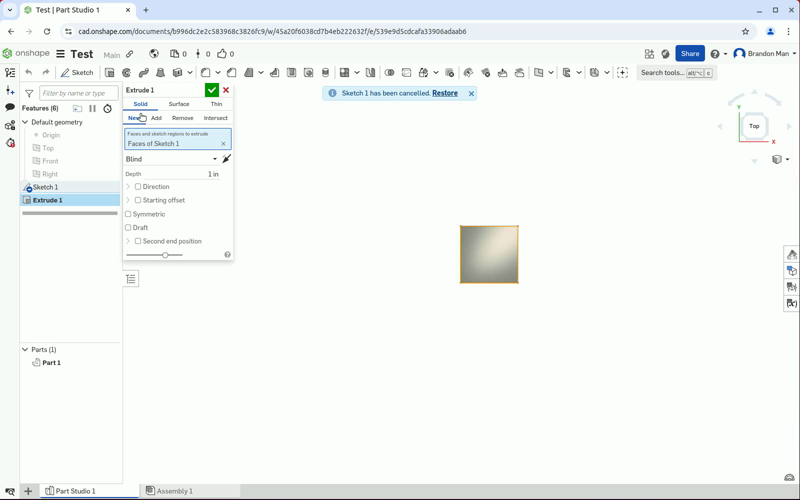
mouse_move(137, 120)
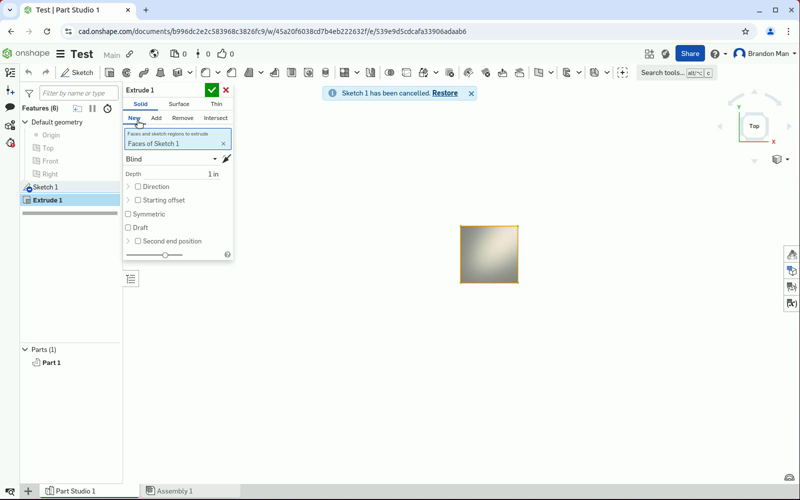
click(137, 120)
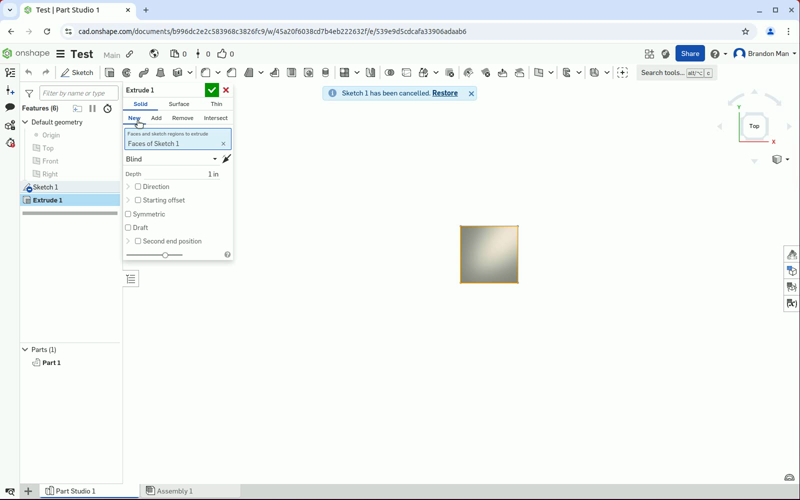
key(tab, 4)
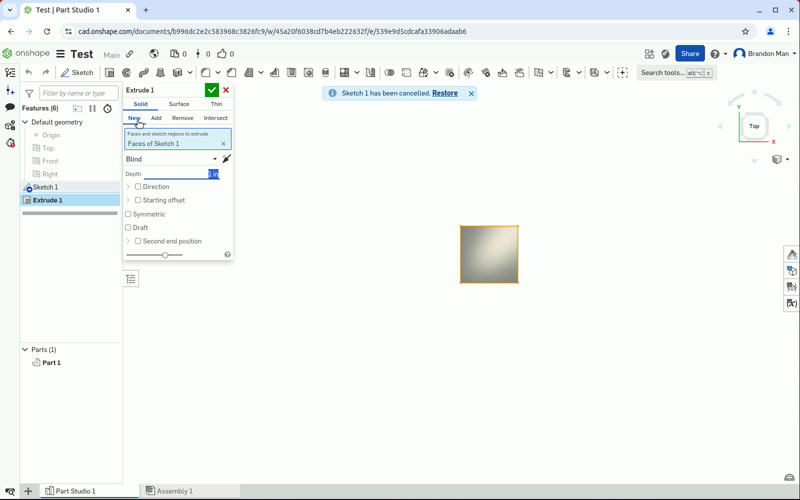
text(23.108)
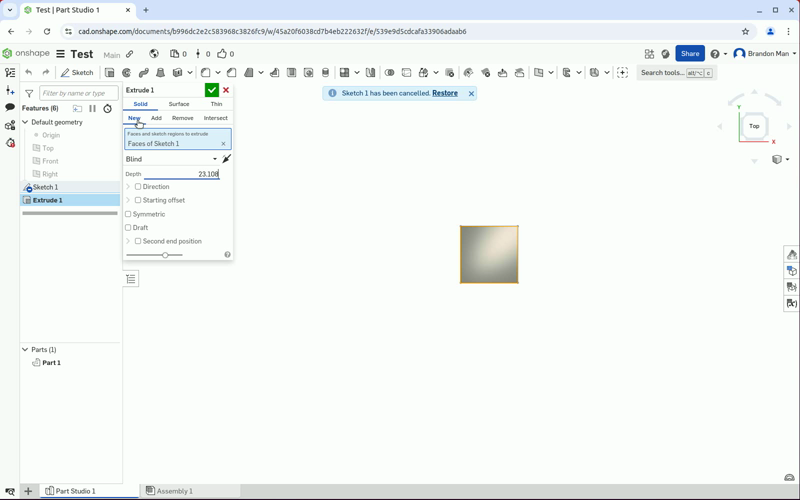
key(enter)
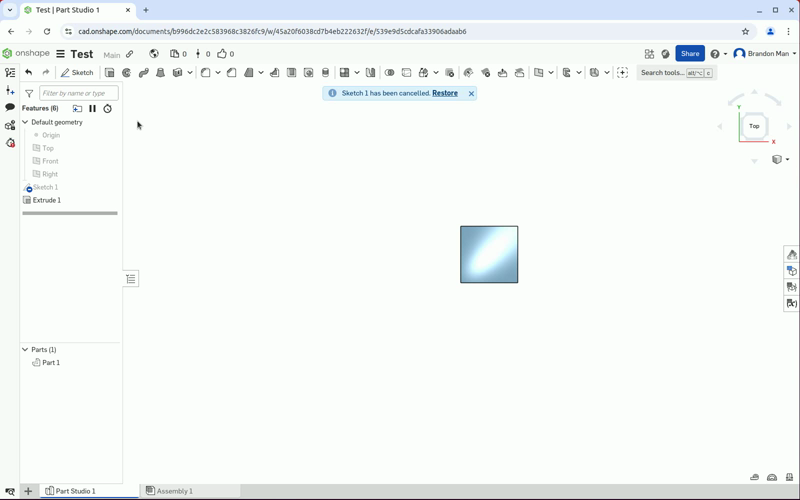
key(shift+h)
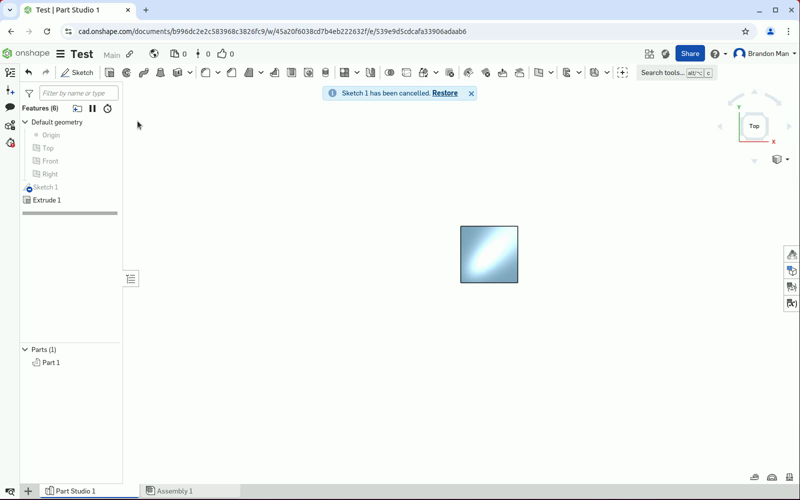
key(shift+h)
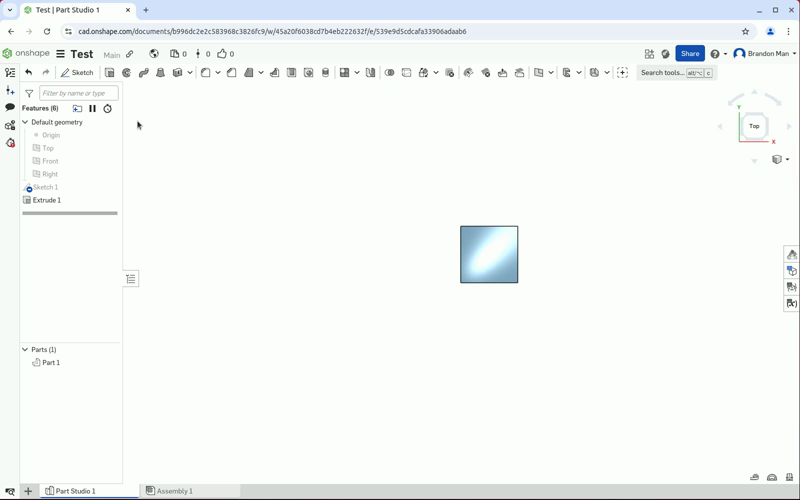
mouse_move(73, 189)
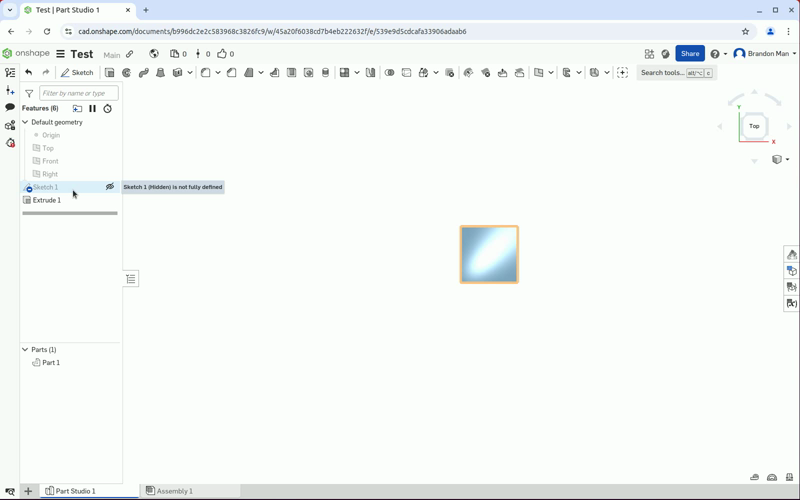
click(73, 189)
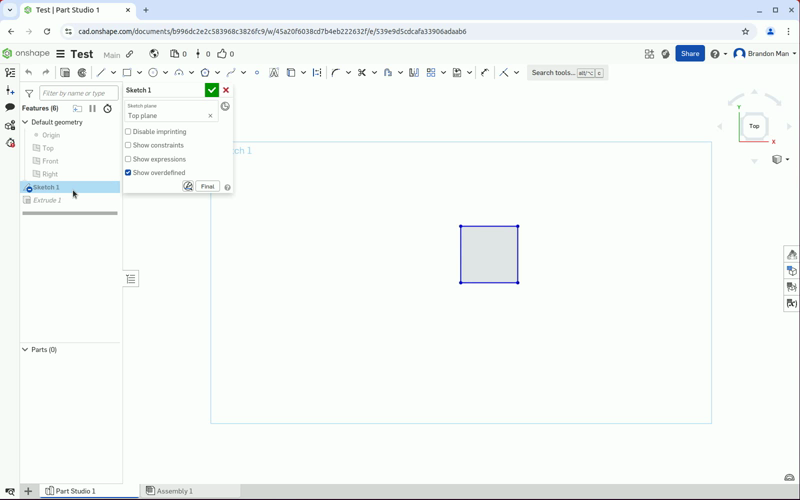
mouse_move(229, 92)
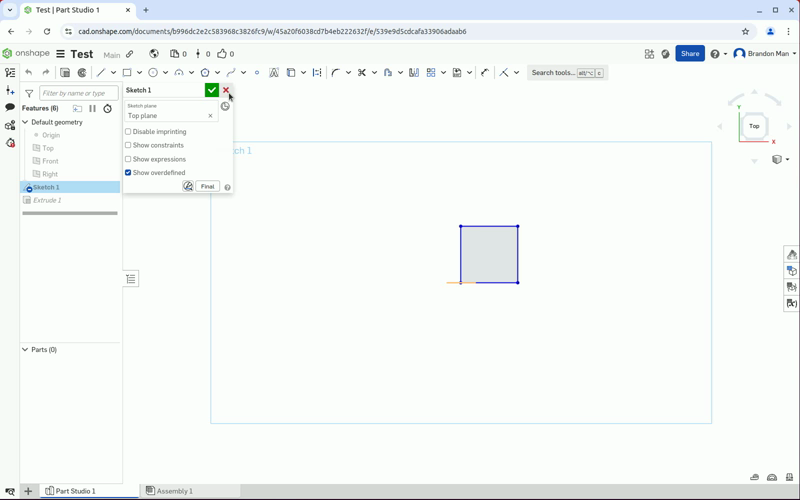
click(229, 92)
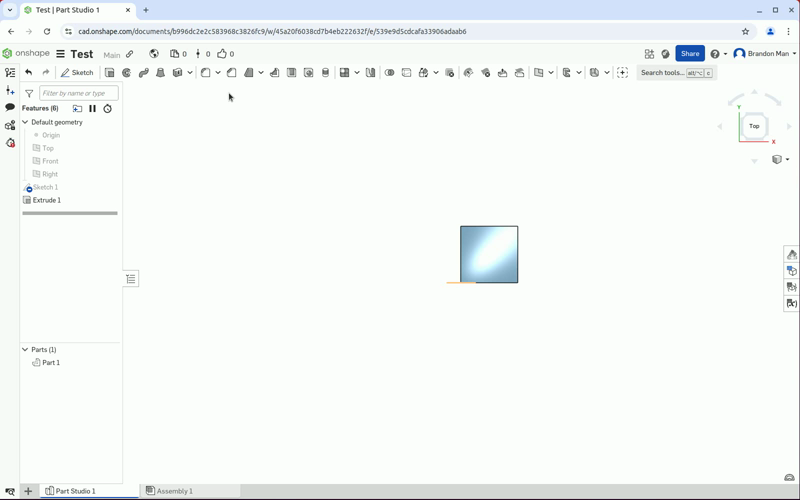
mouse_move(73, 352)
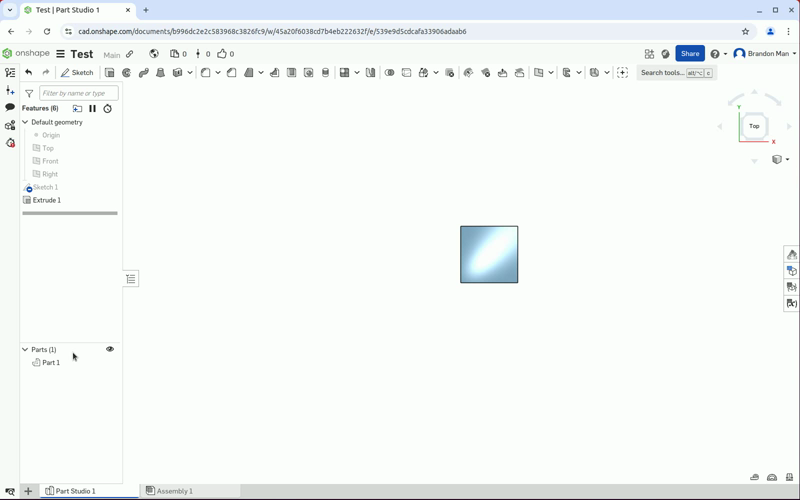
key(y)
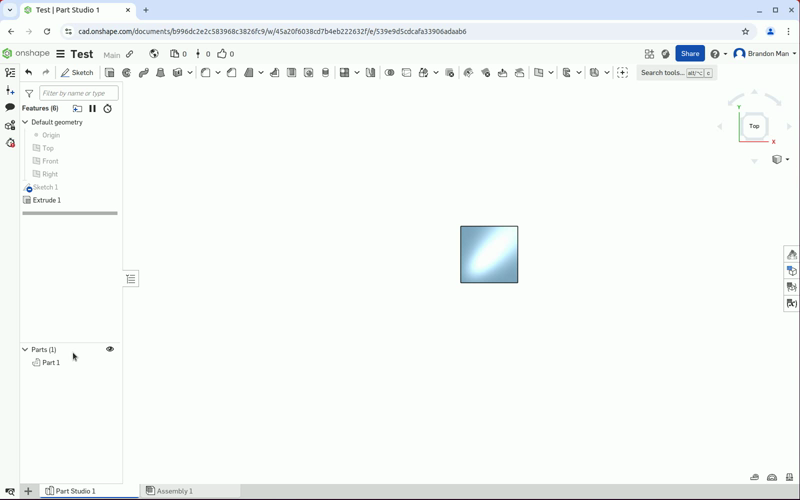
key(shift+p)
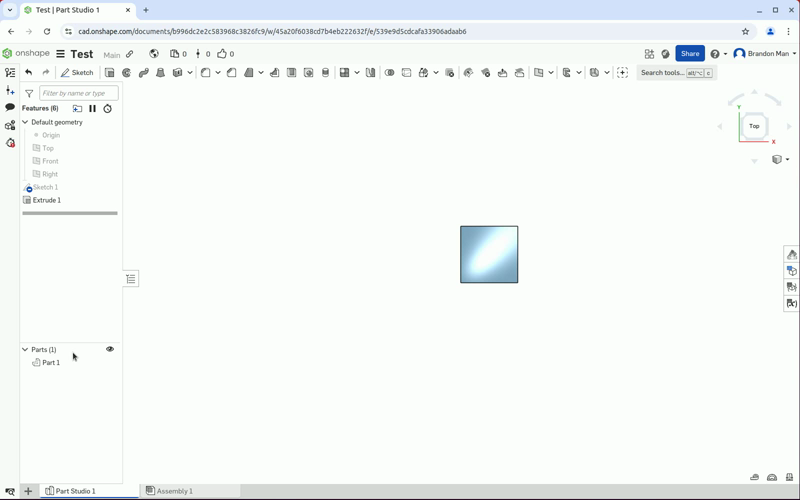
key(space)
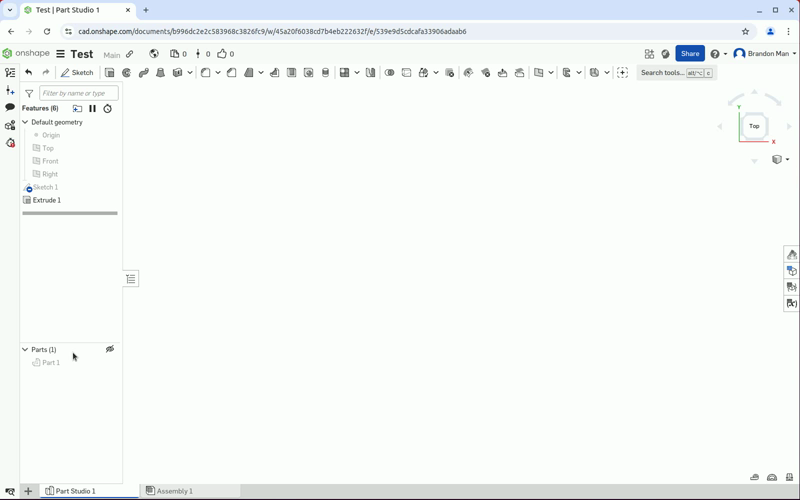
key_down(shift)
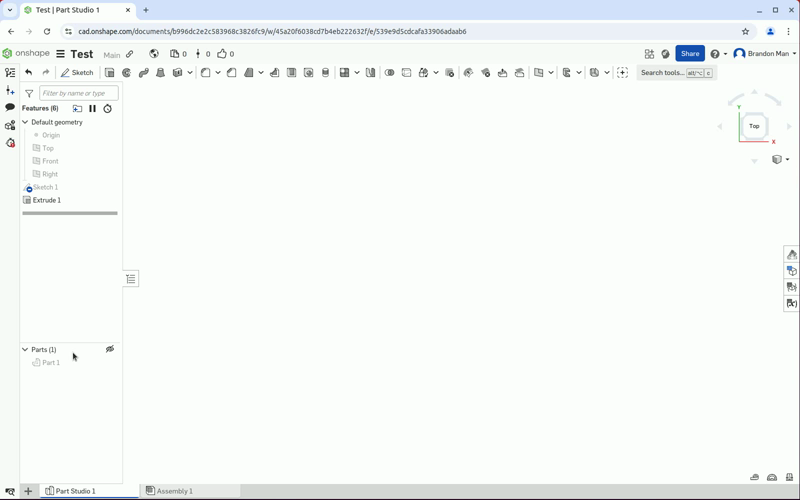
key(up)
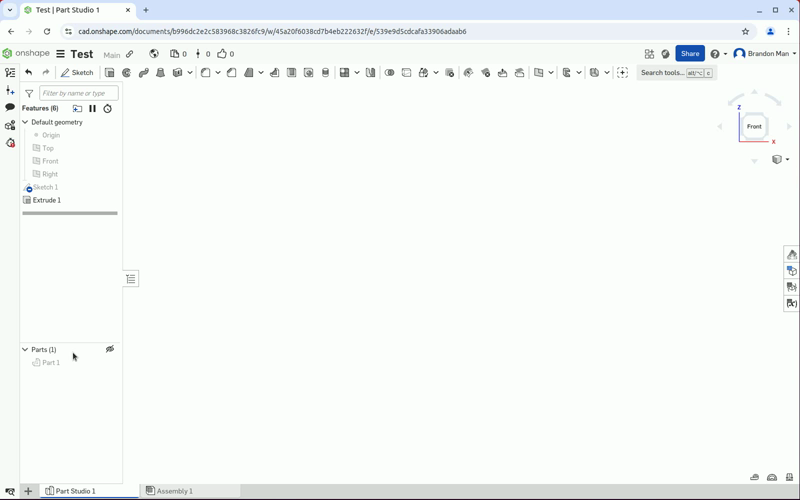
key_up(shift)
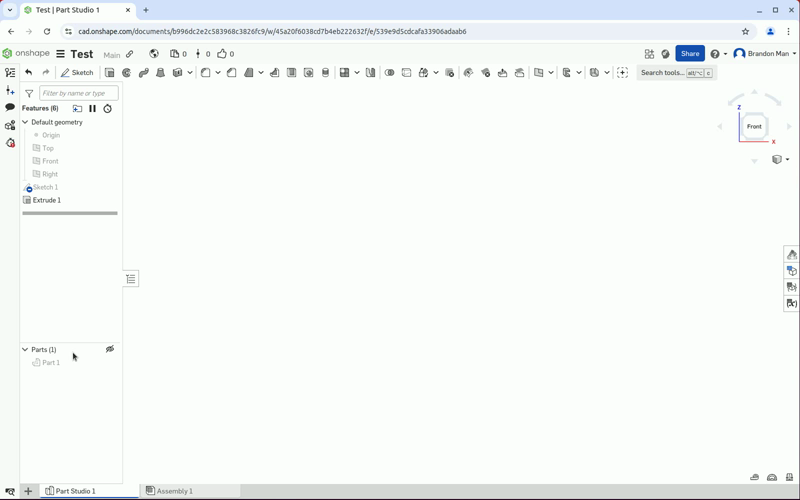
mouse_move(73, 352)
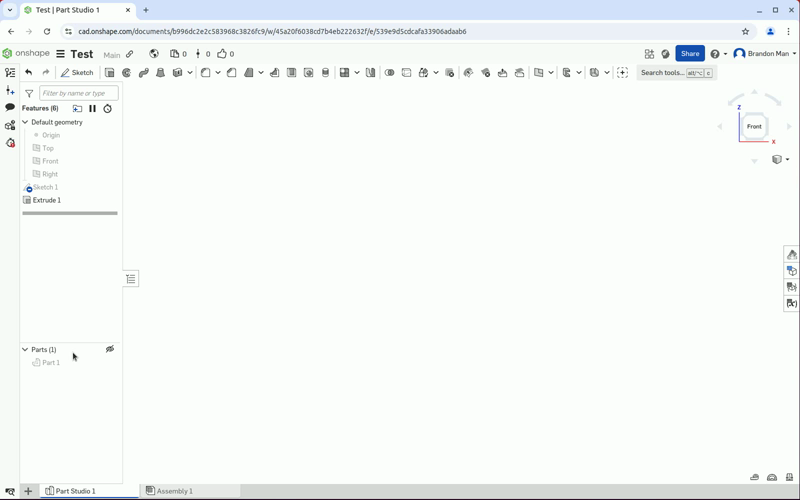
key(shift+y)
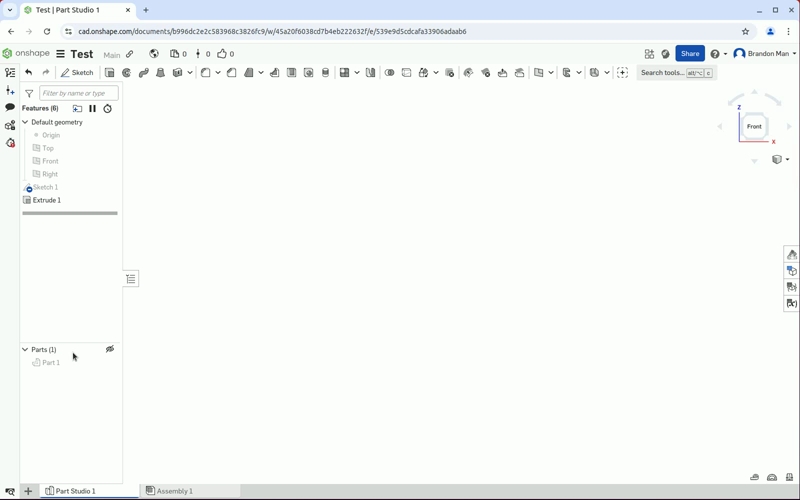
key(shift+s)
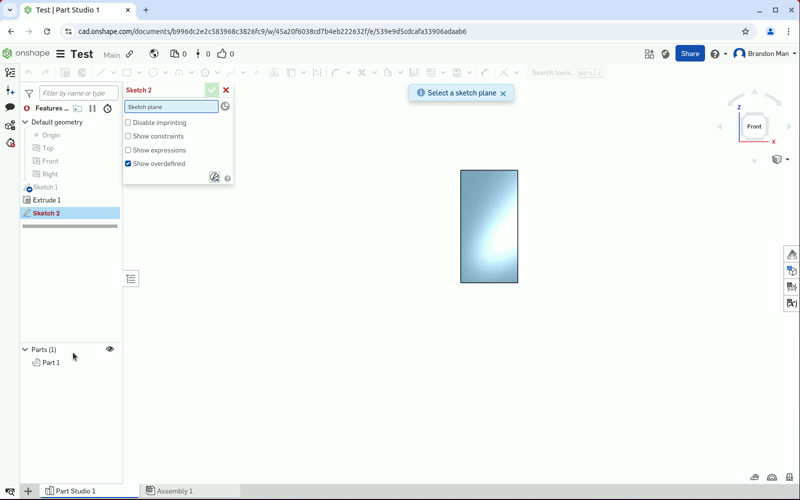
mouse_move(73, 163)
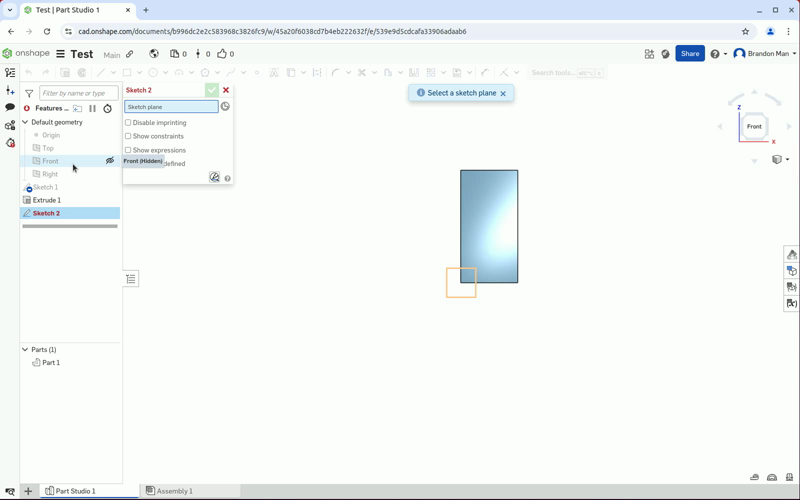
click(73, 163)
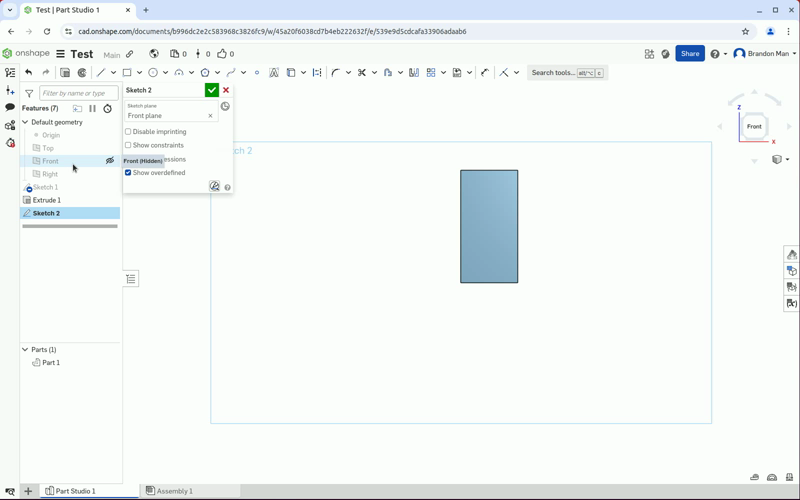
mouse_move(73, 352)
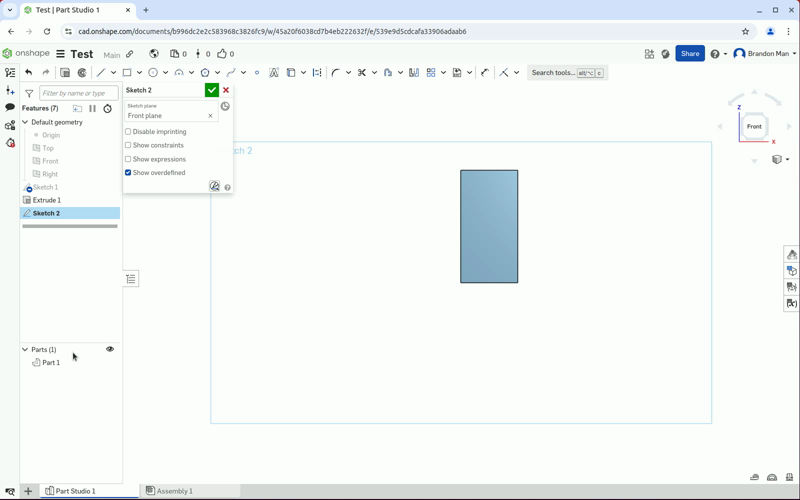
key(y)
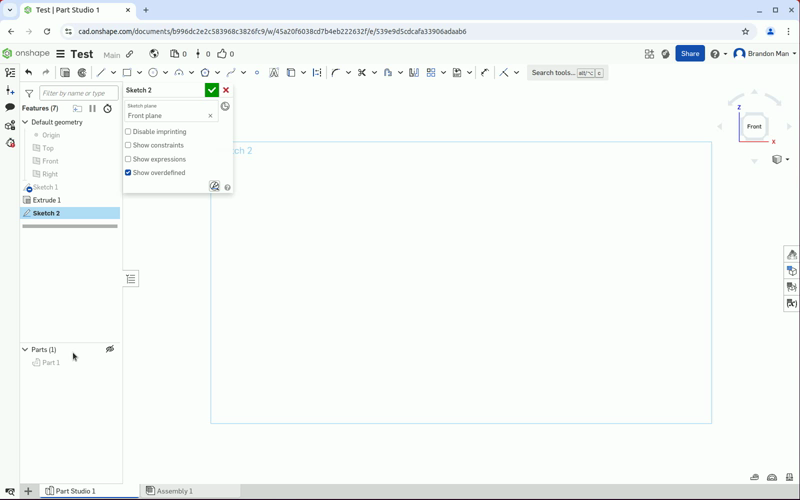
key(l)
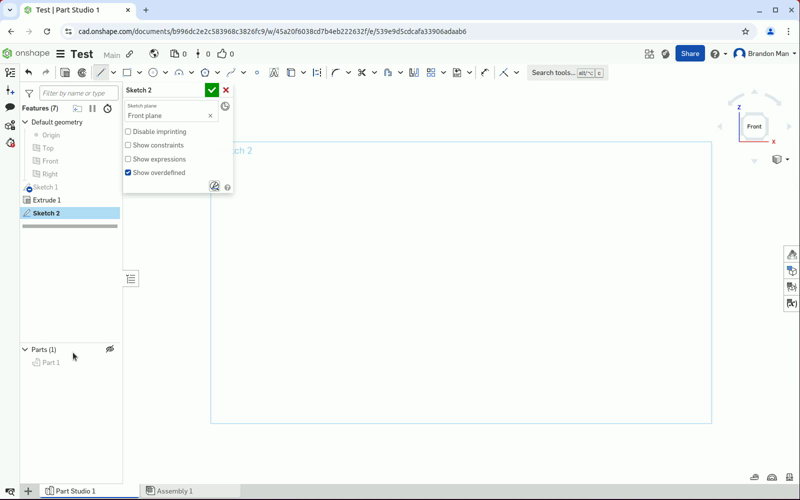
key_down(shift)
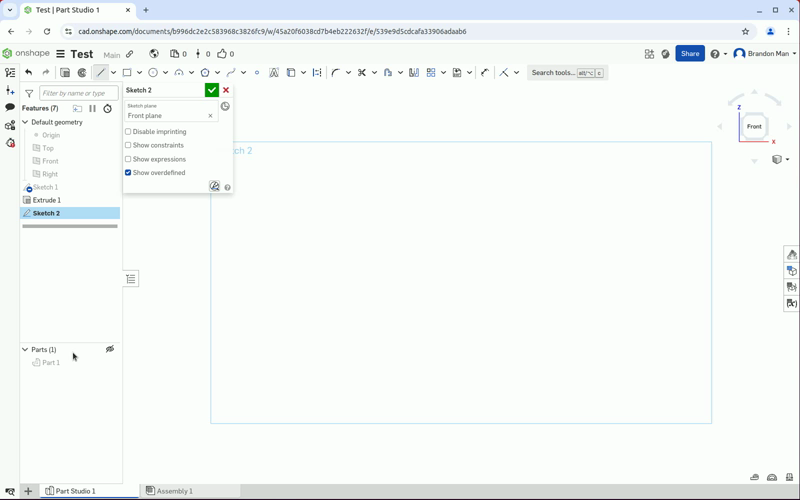
mouse_move(460, 282)
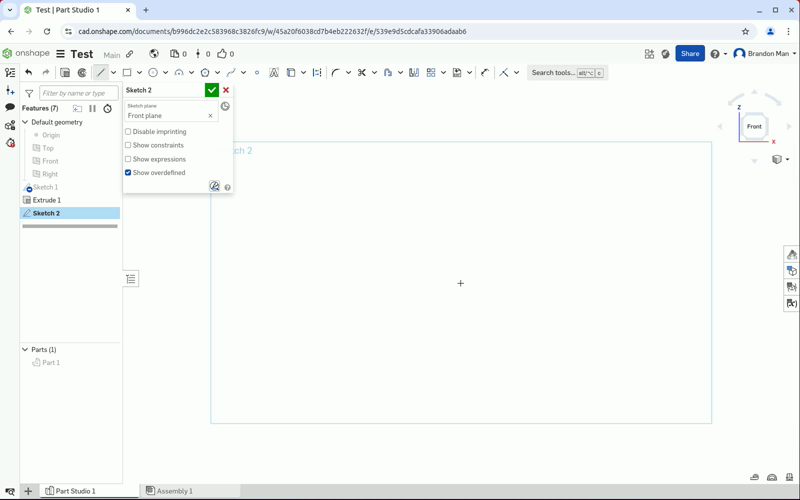
click(460, 282)
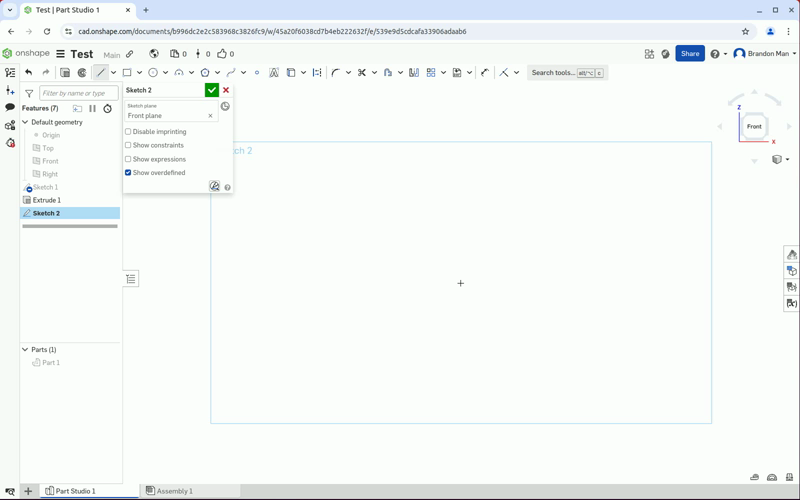
key_up(shift)
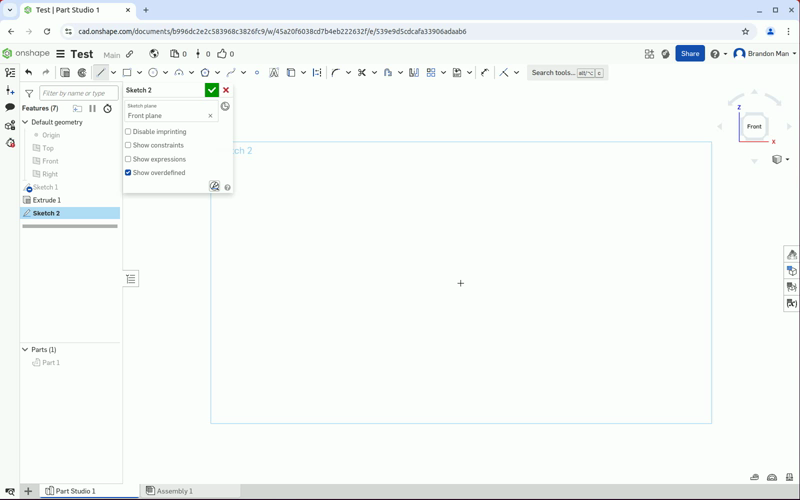
key_down(shift)
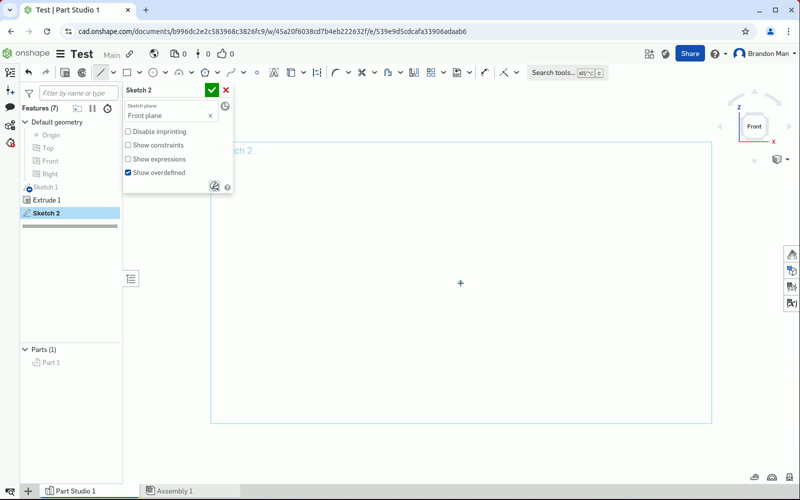
mouse_move(490, 282)
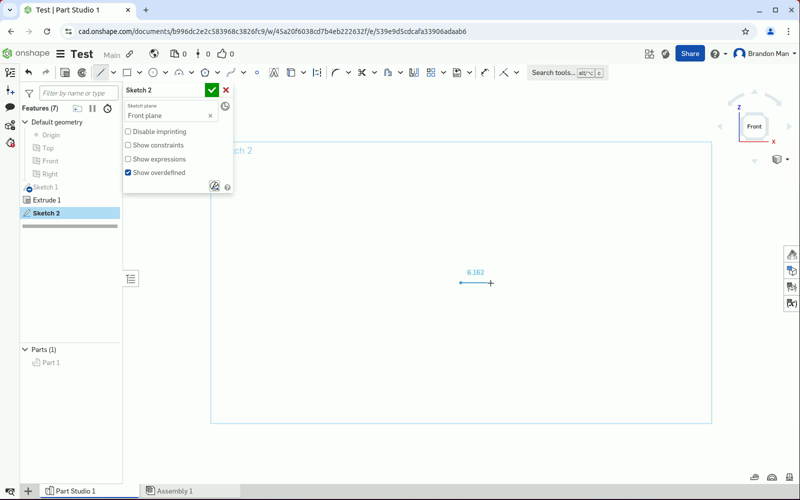
mouse_move(517, 282)
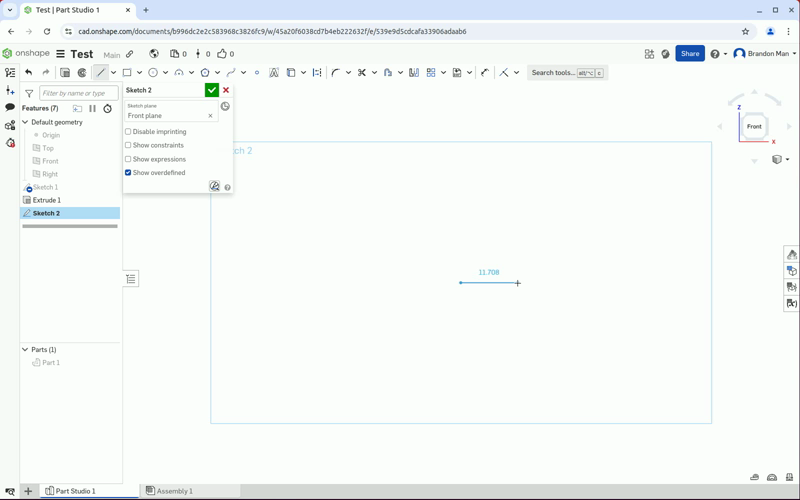
click(517, 282)
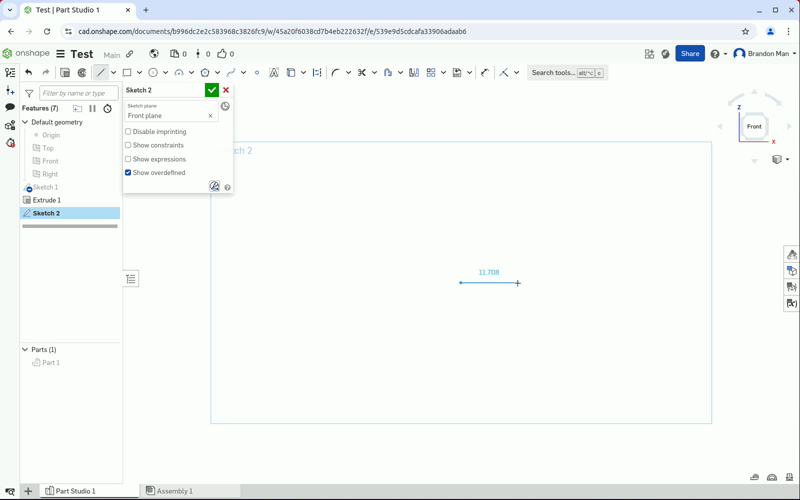
key_up(shift)
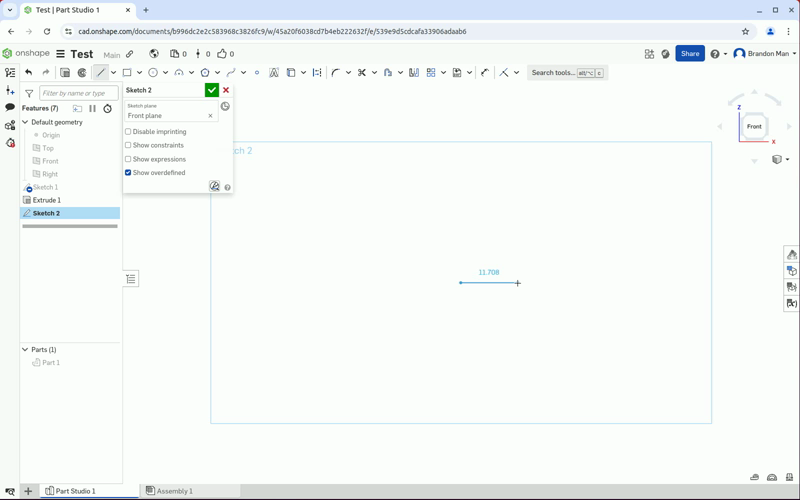
key_down(shift)
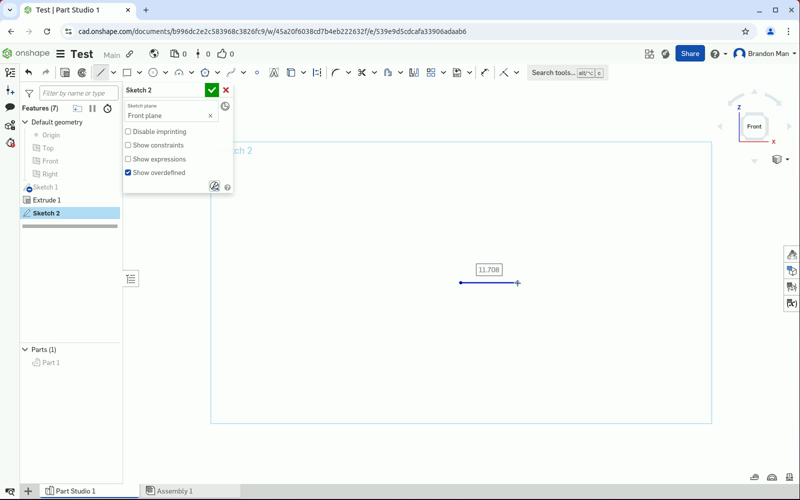
mouse_move(547, 282)
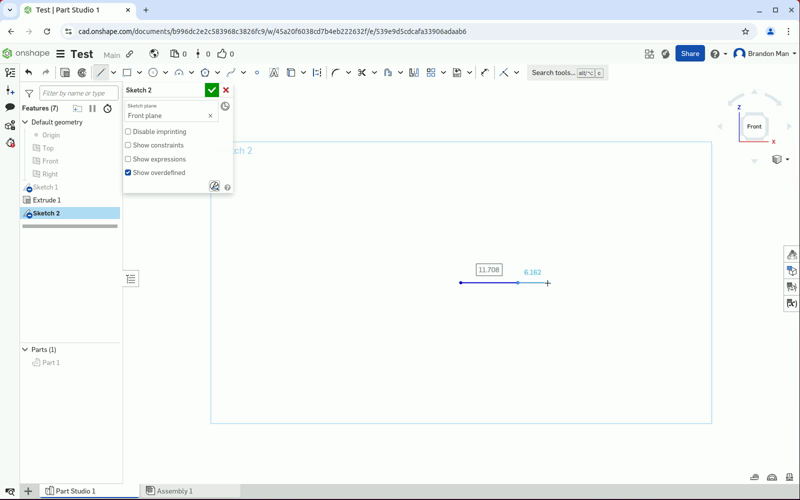
mouse_move(517, 226)
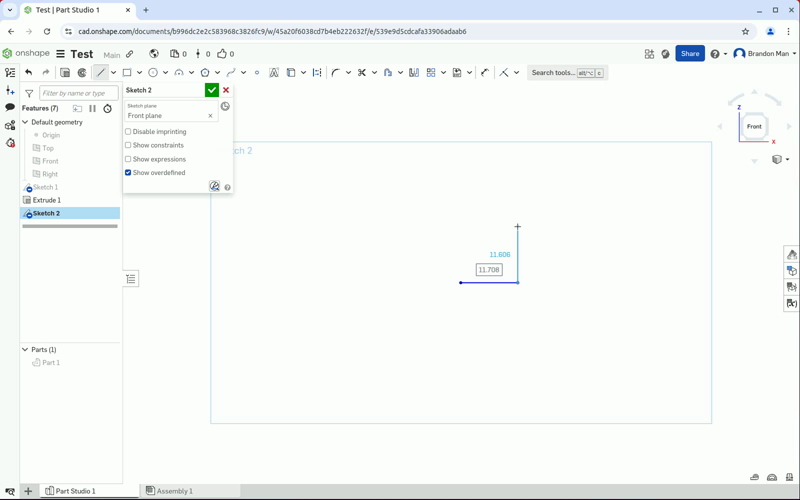
click(517, 226)
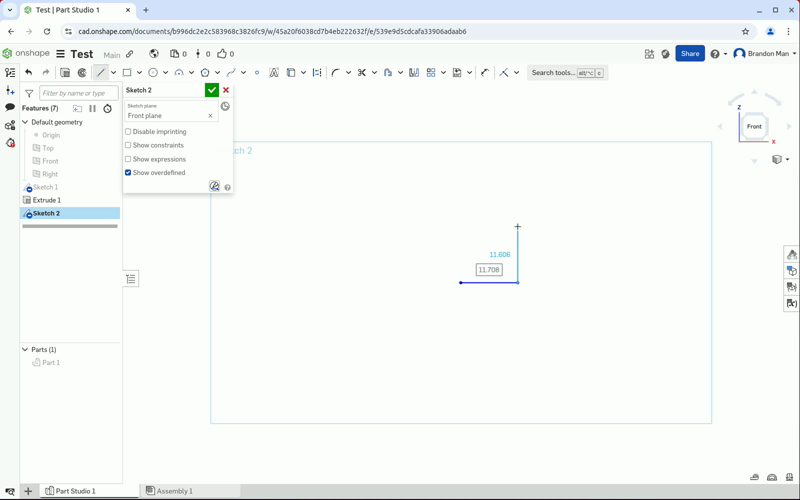
key_up(shift)
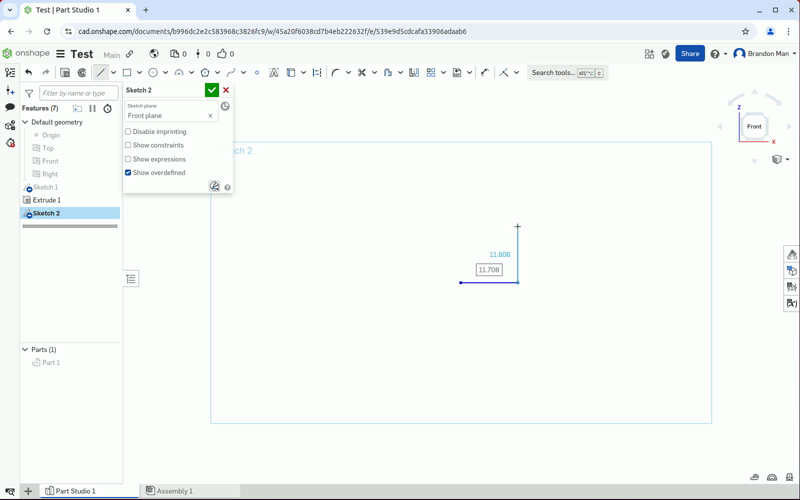
key_down(shift)
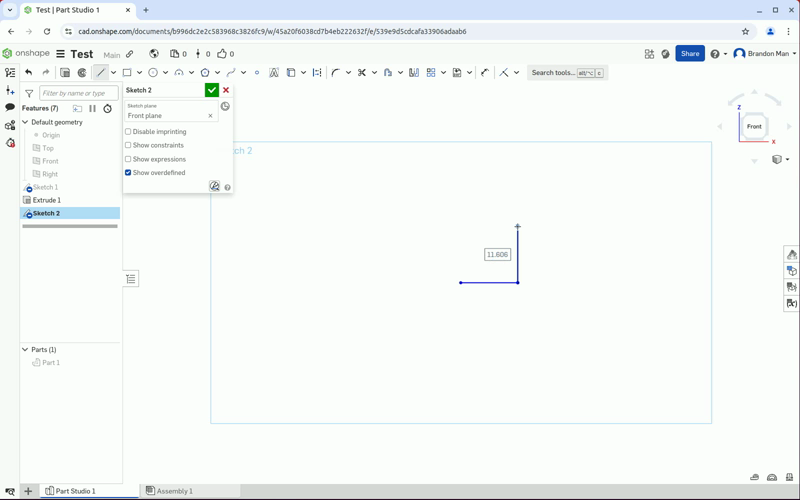
mouse_move(547, 226)
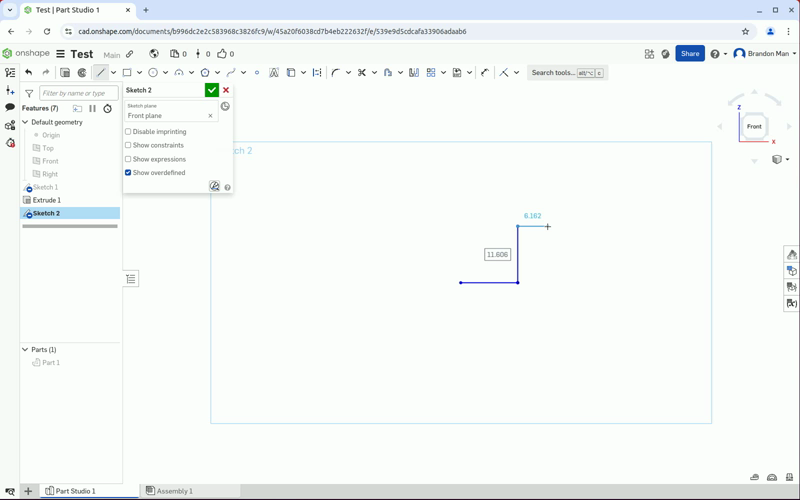
mouse_move(460, 226)
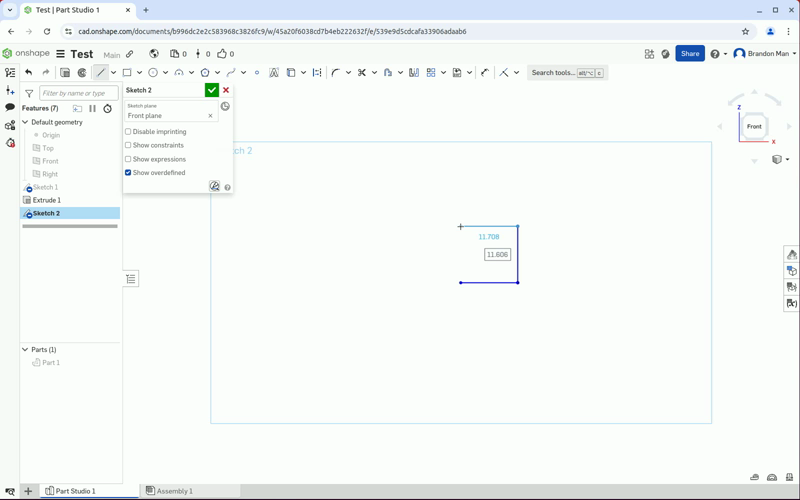
click(460, 226)
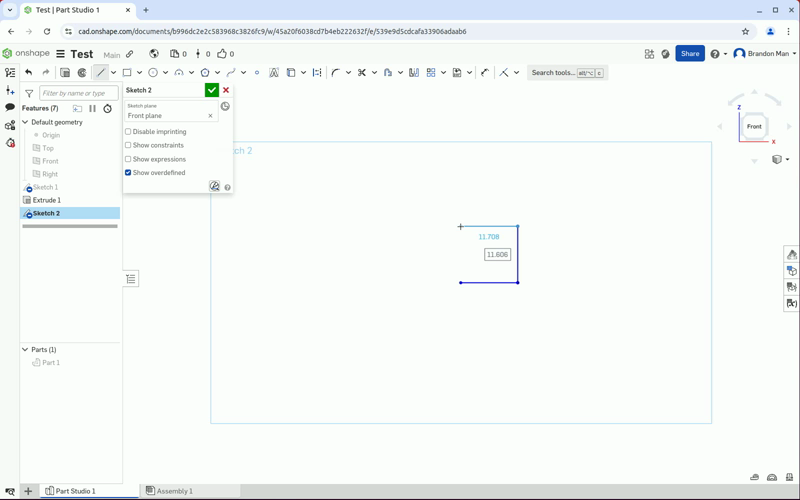
key_up(shift)
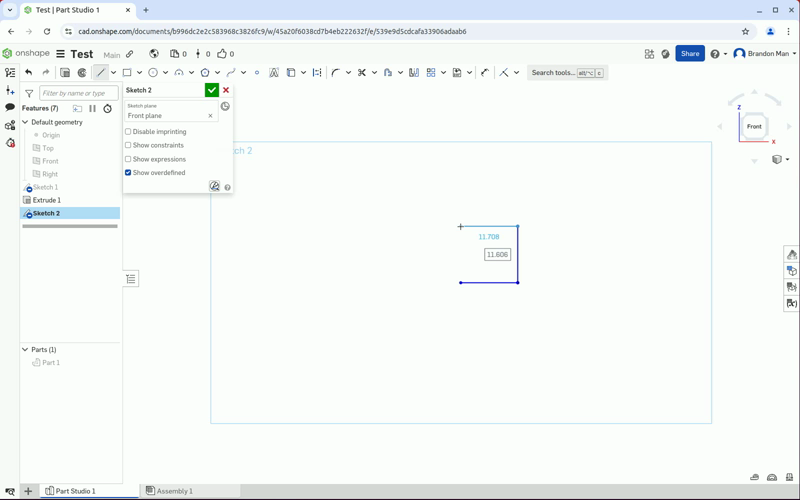
mouse_move(490, 226)
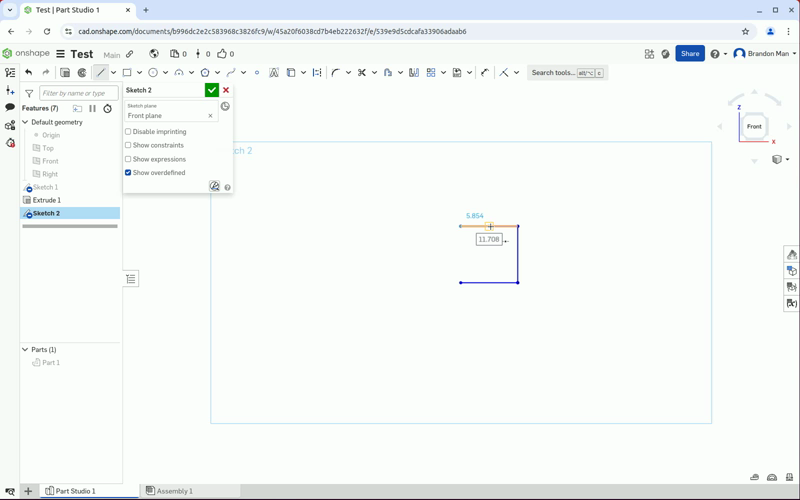
key_down(shift)
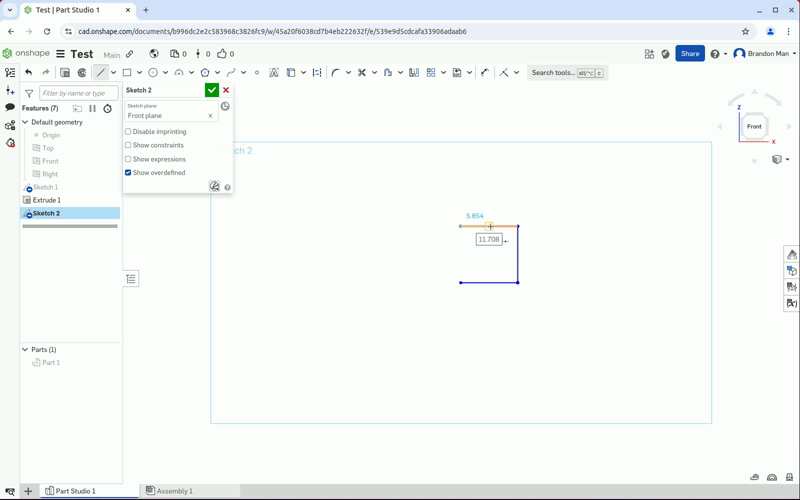
mouse_move(460, 282)
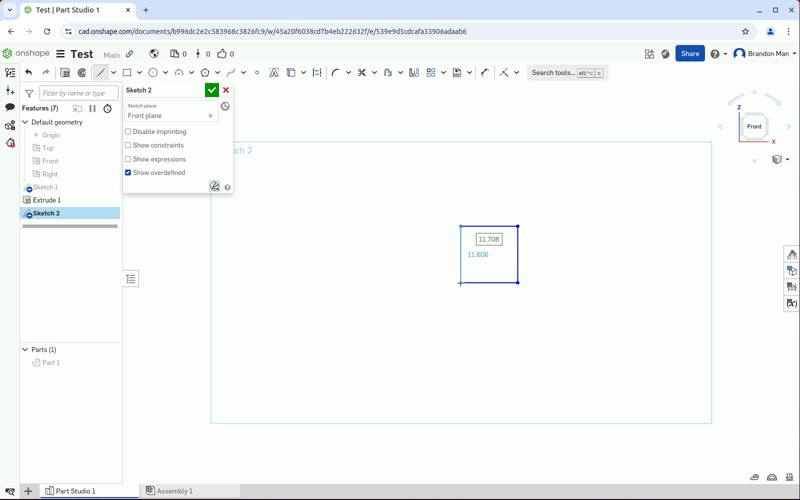
key_up(shift)
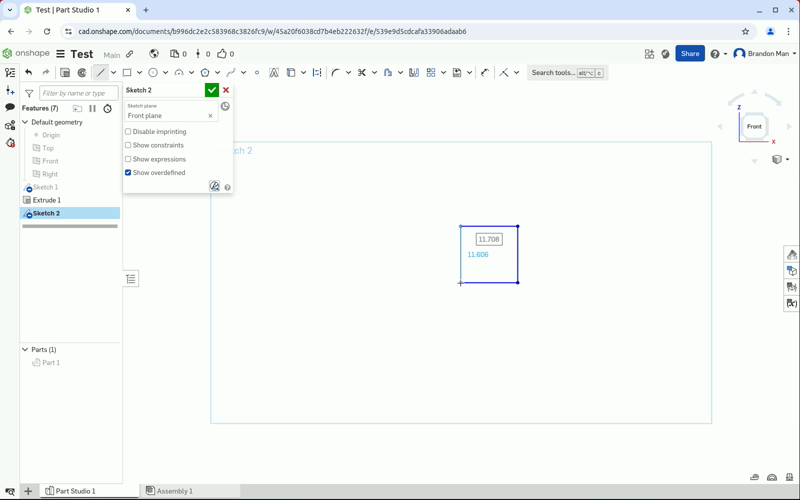
click(460, 282)
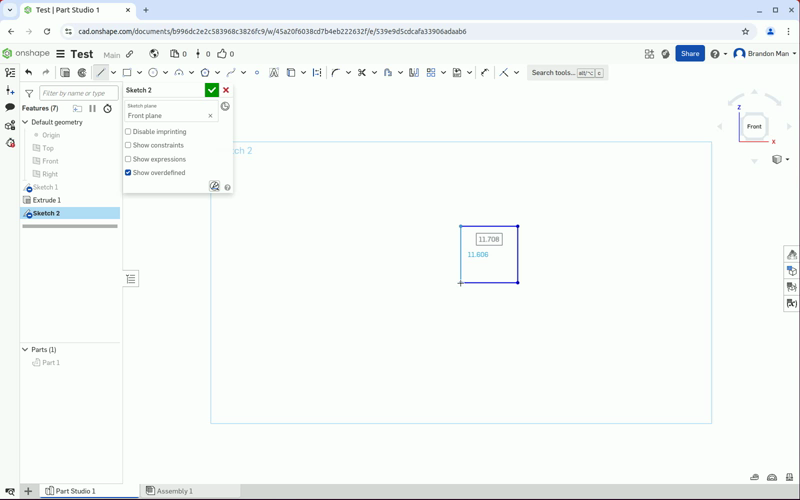
key(esc)
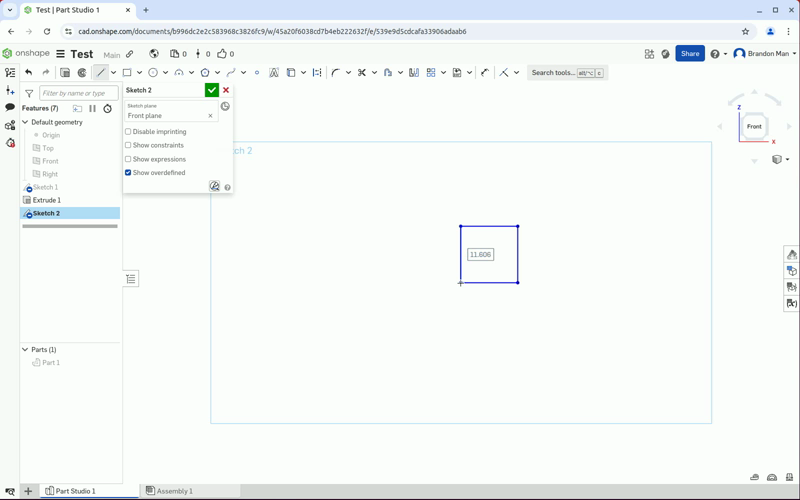
mouse_move(502, 273)
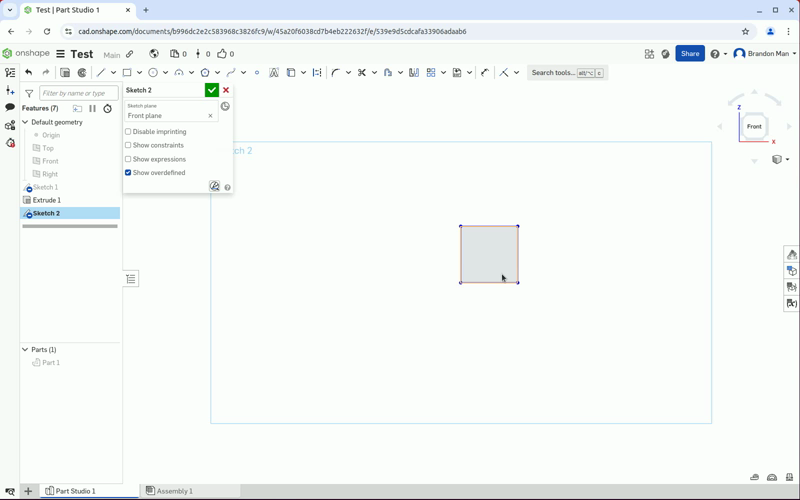
click(502, 273)
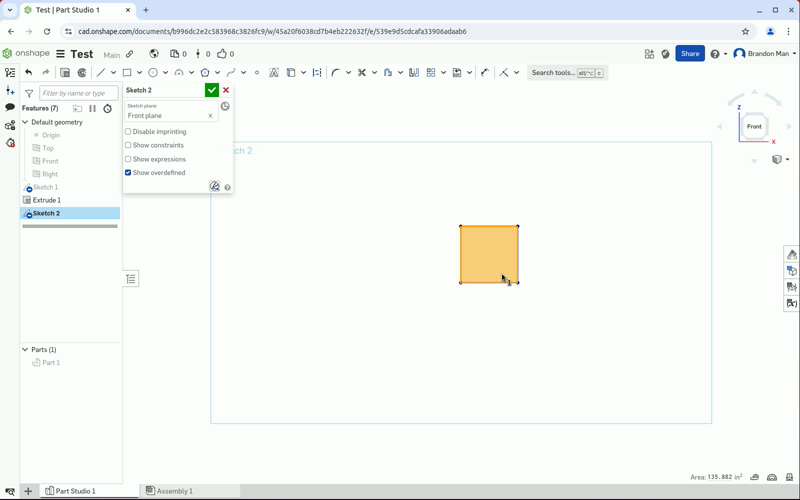
mouse_move(73, 352)
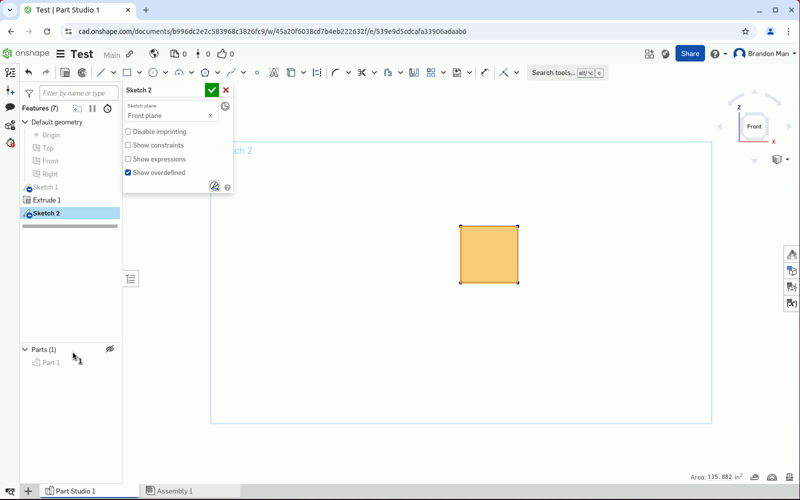
key(shift+y)
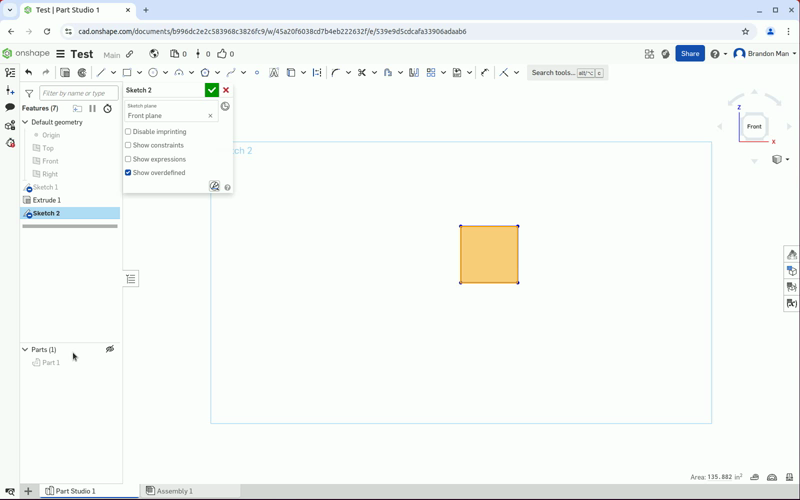
key(shift+e)
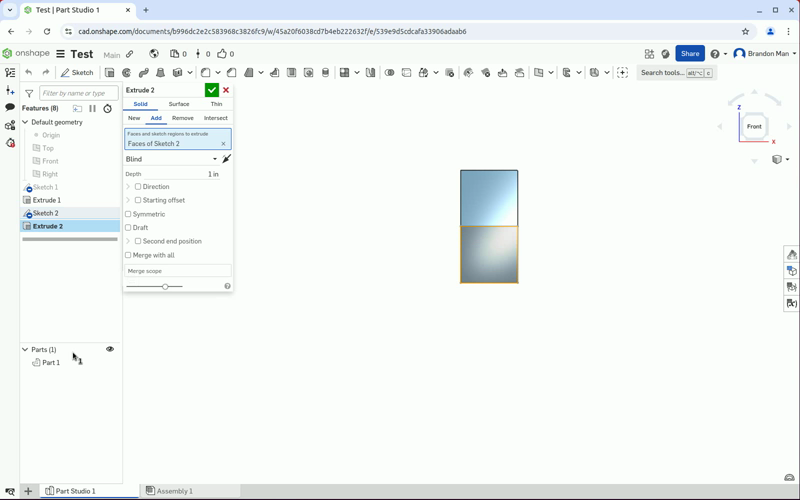
mouse_move(143, 106)
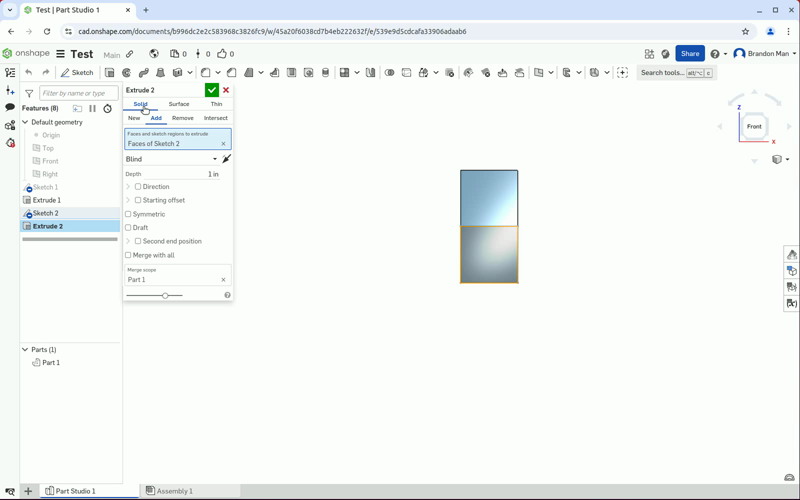
click(143, 106)
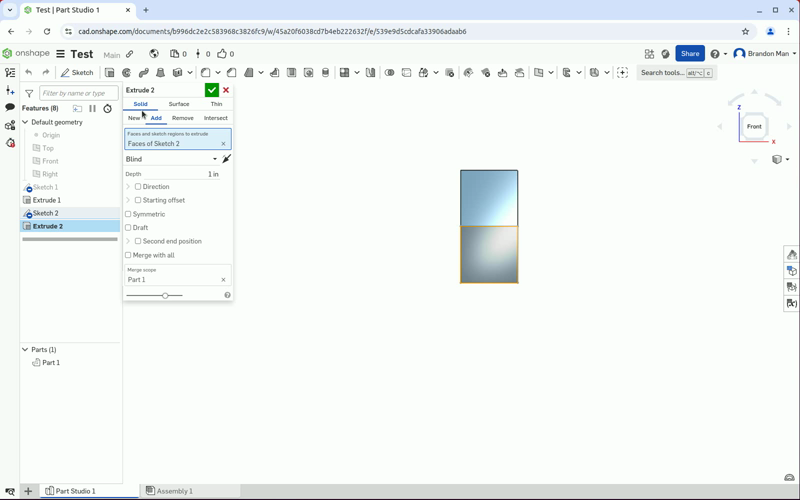
mouse_move(137, 120)
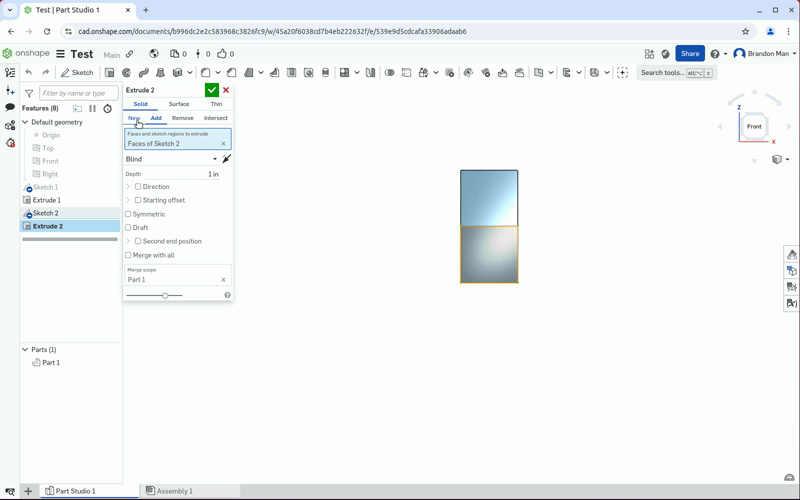
click(137, 120)
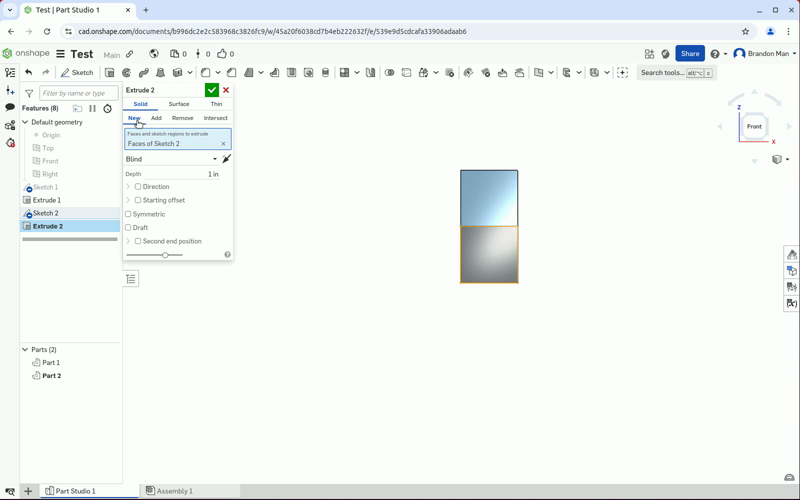
key(tab, 4)
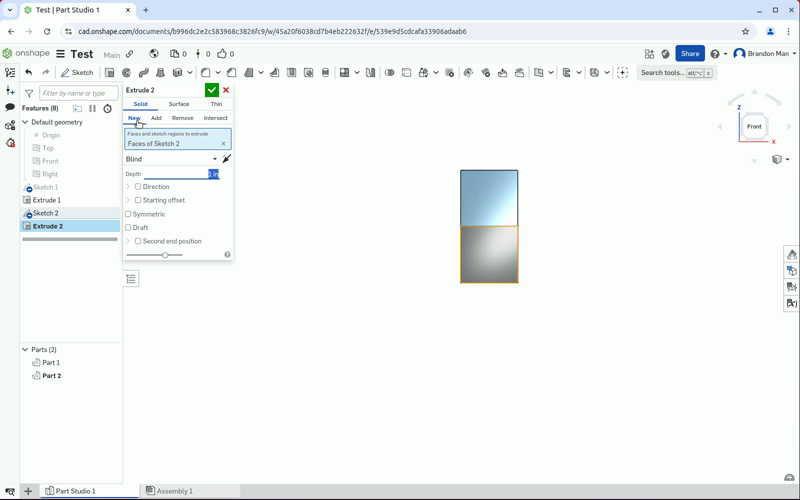
text(11.554)
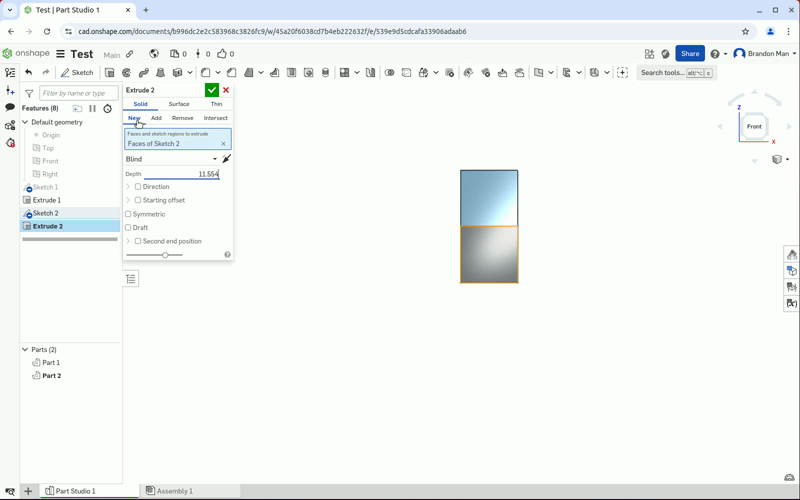
key(enter)
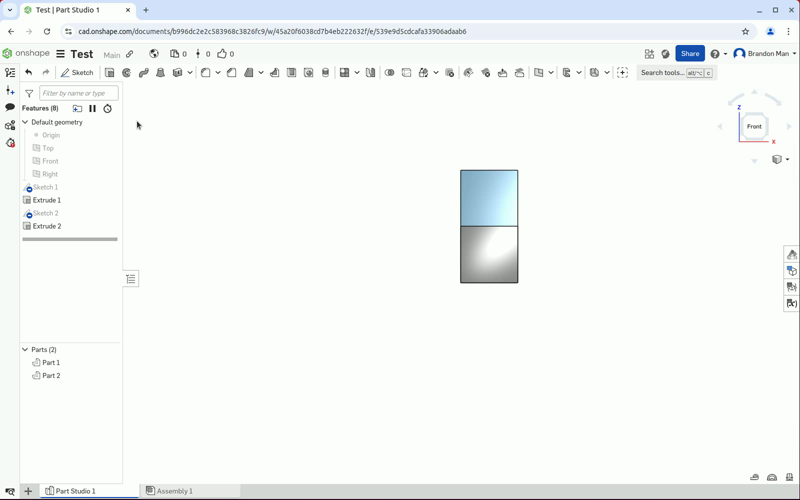
key(shift+h)
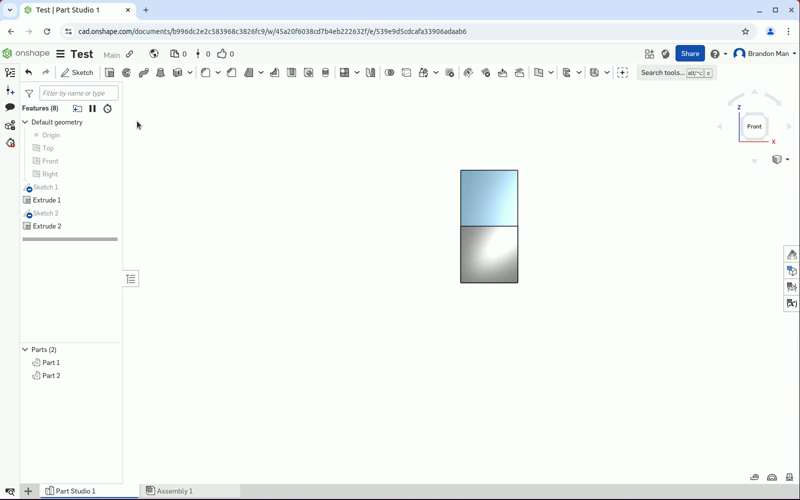
key(shift+h)
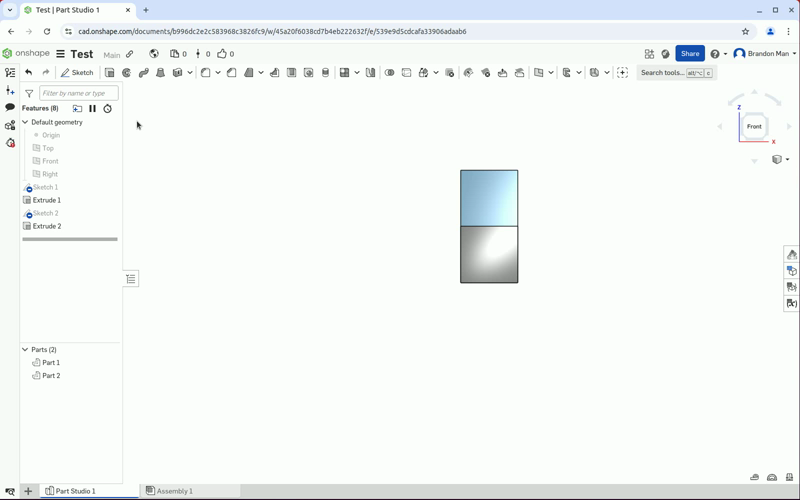
mouse_move(73, 189)
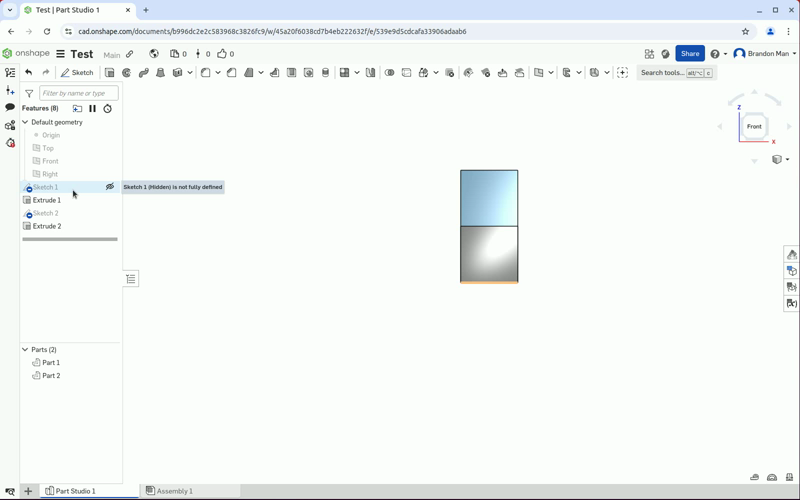
click(73, 189)
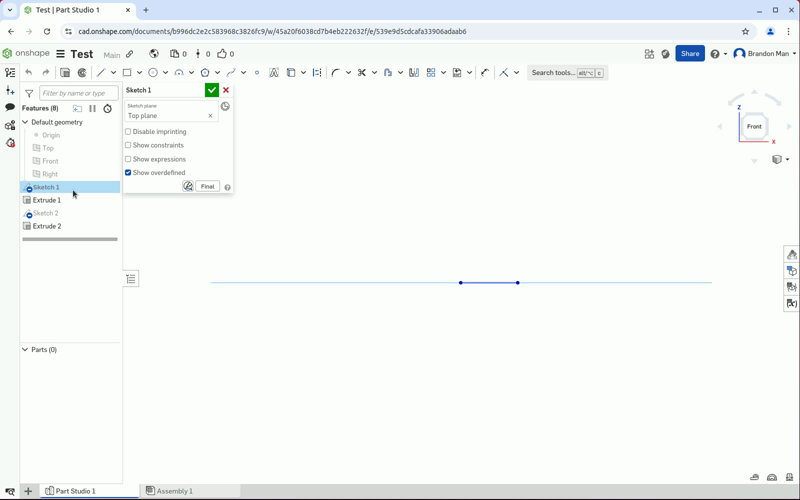
mouse_move(229, 92)
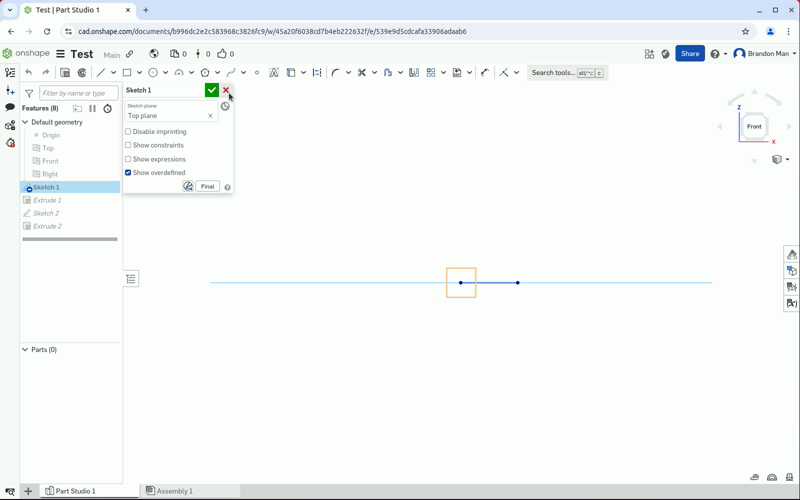
click(229, 92)
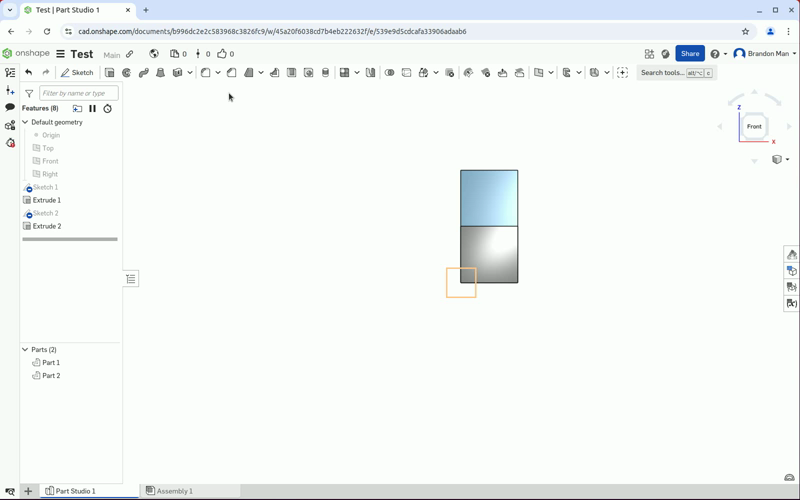
mouse_move(73, 352)
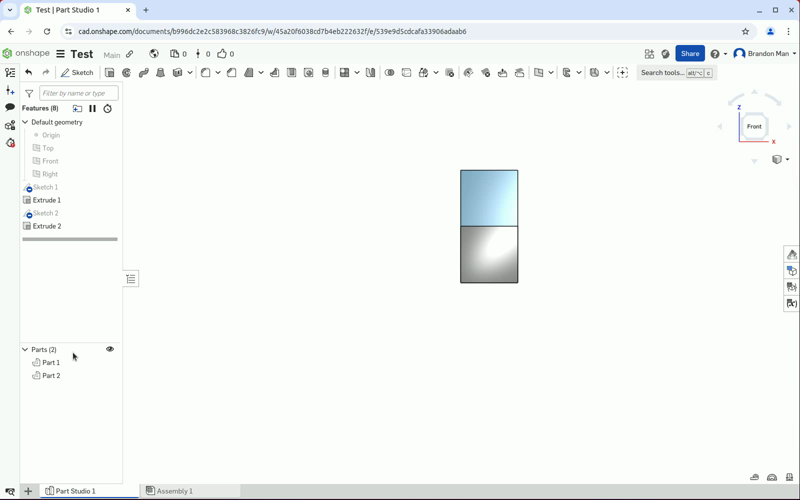
key(y)
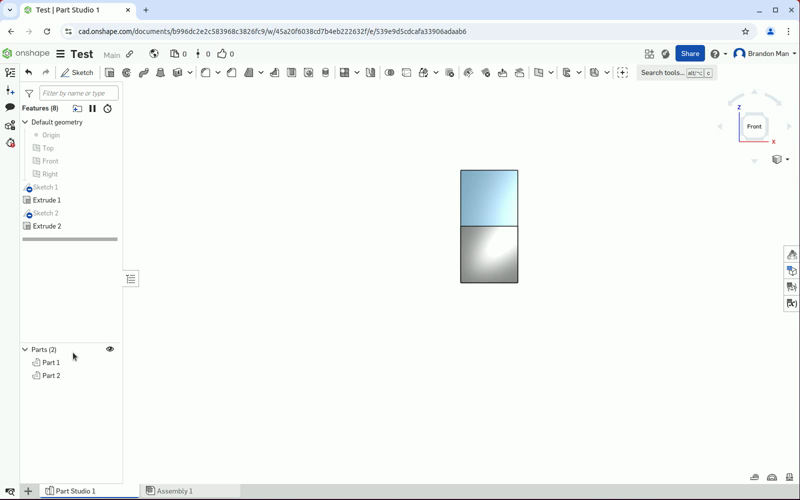
key(shift+p)
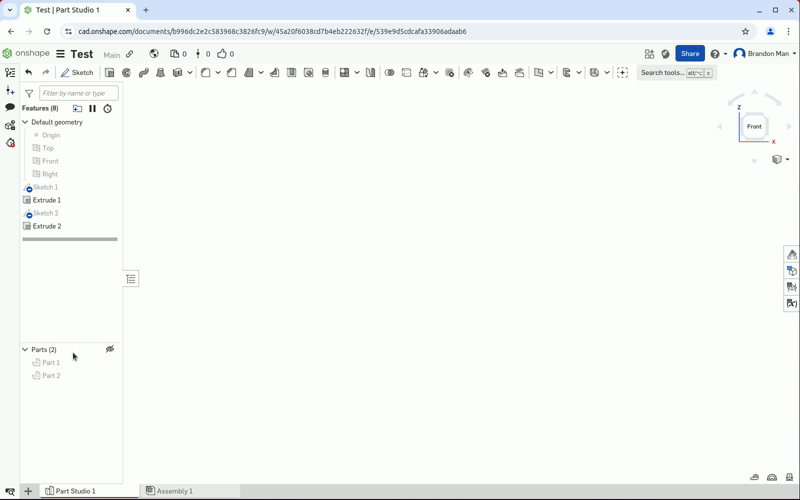
key(space)
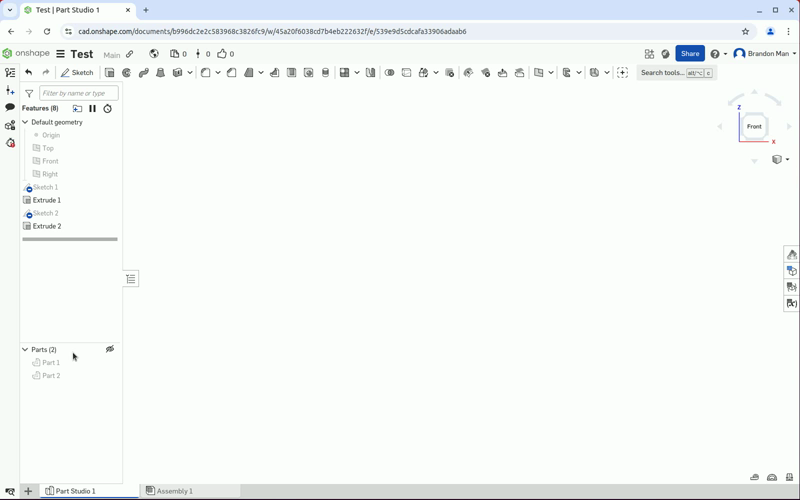
key_down(shift)
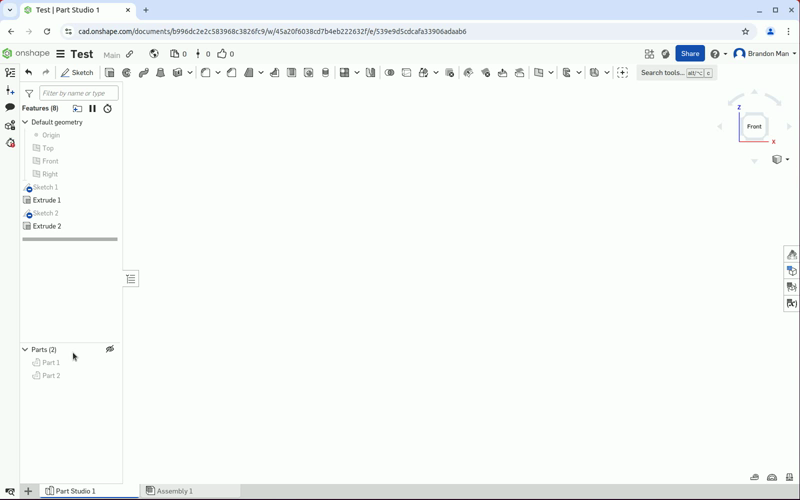
key(left)
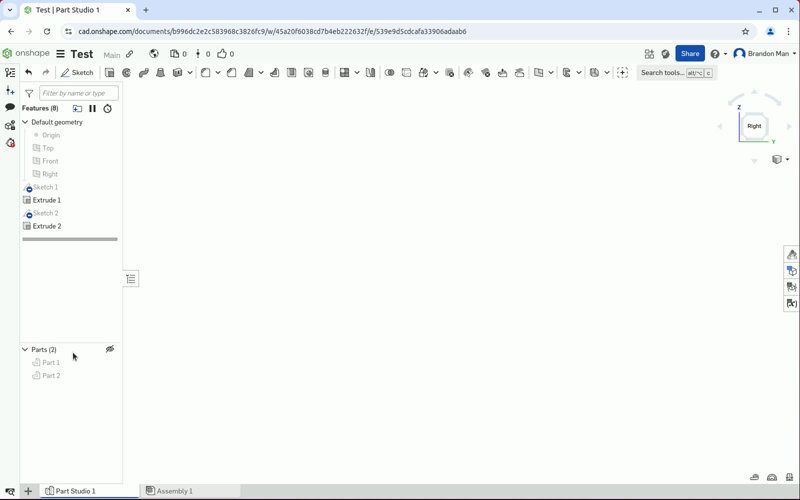
key_up(shift)
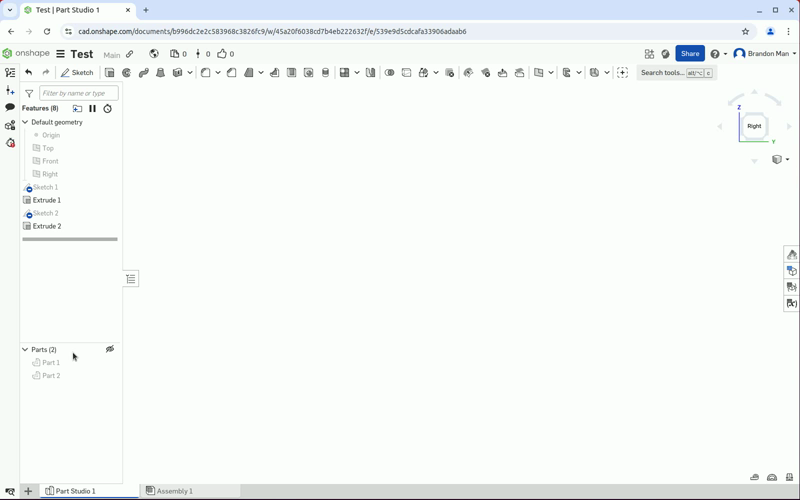
mouse_move(73, 352)
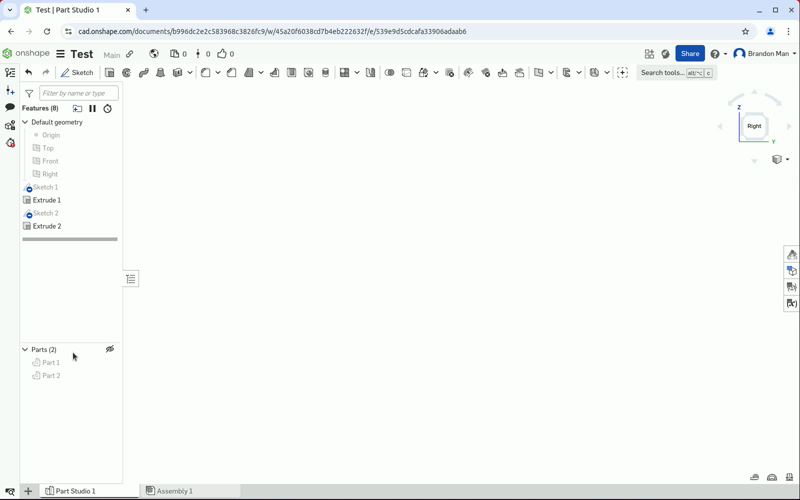
key(shift+y)
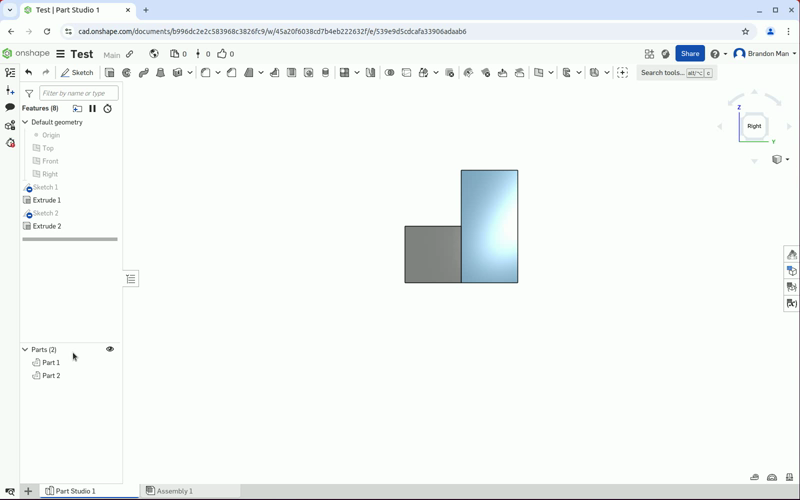
mouse_move(541, 75)
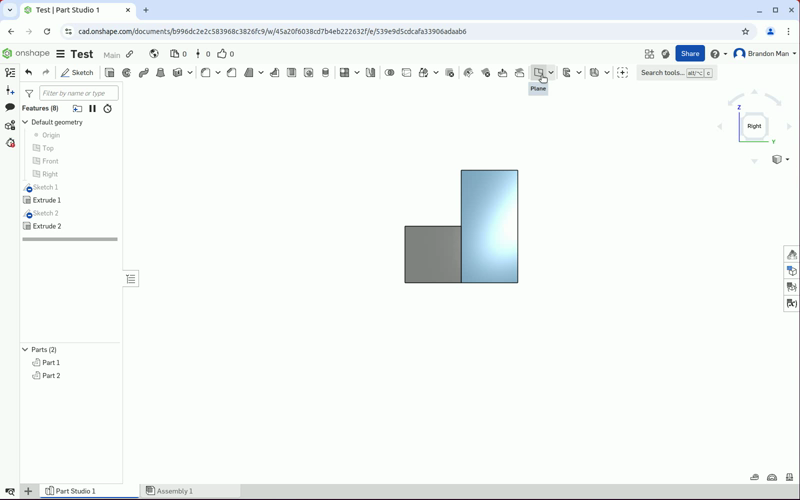
click(541, 75)
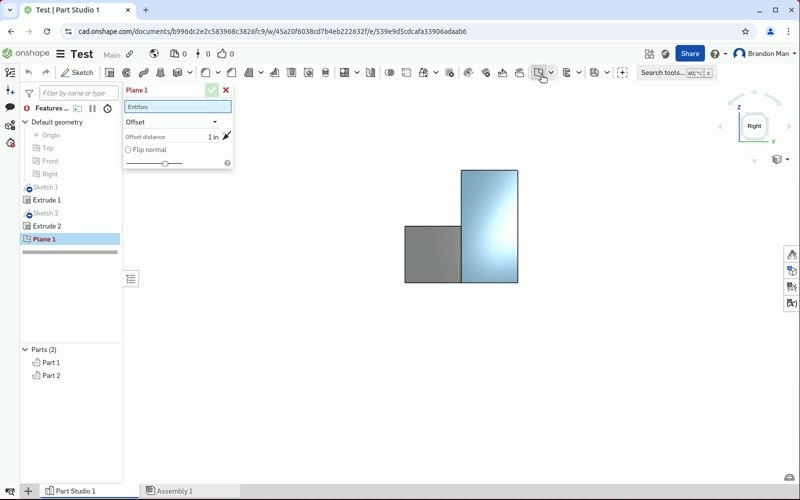
mouse_move(73, 176)
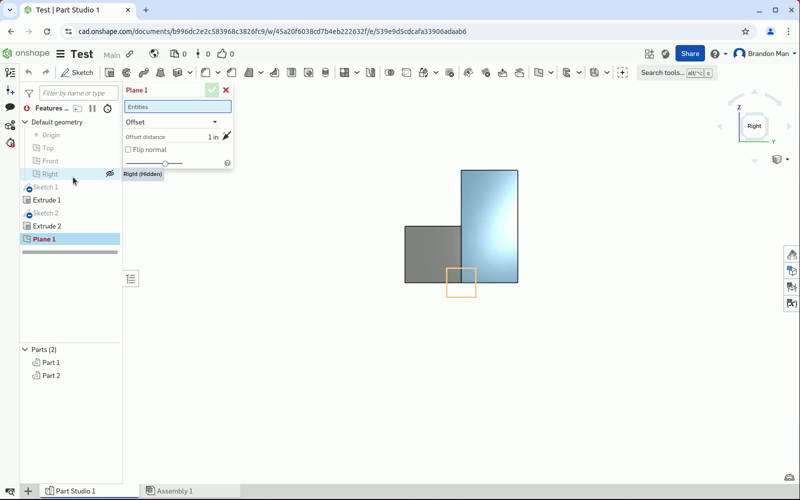
click(73, 176)
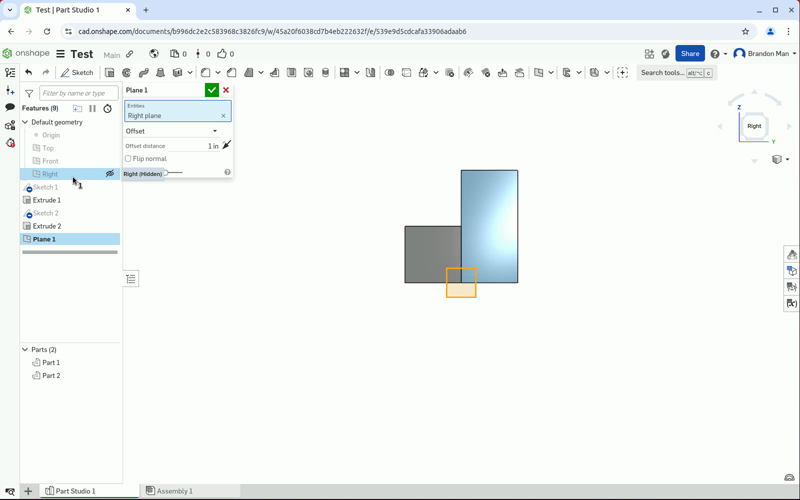
key(tab, 2)
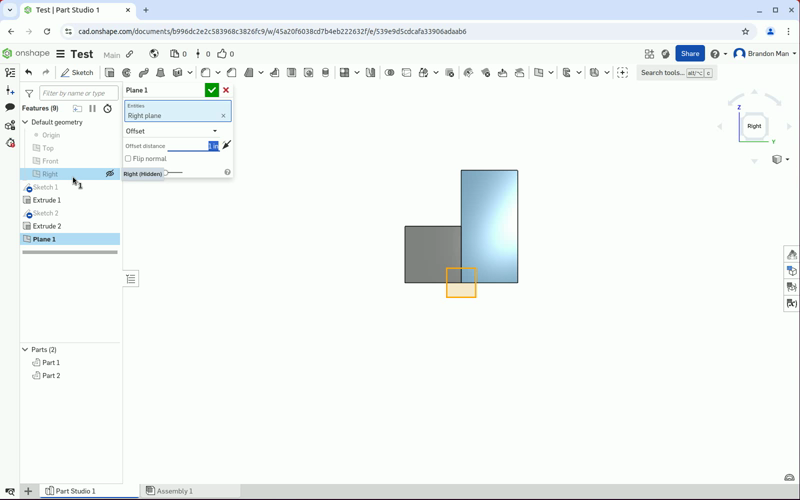
text(11.554)
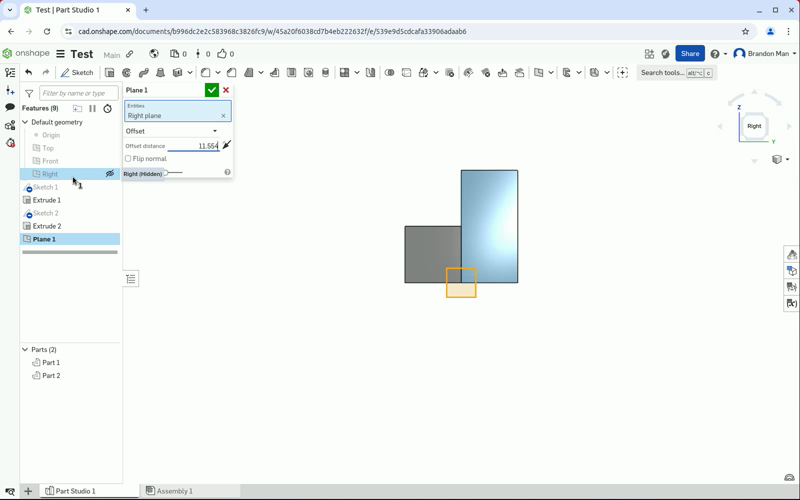
key(enter, 2)
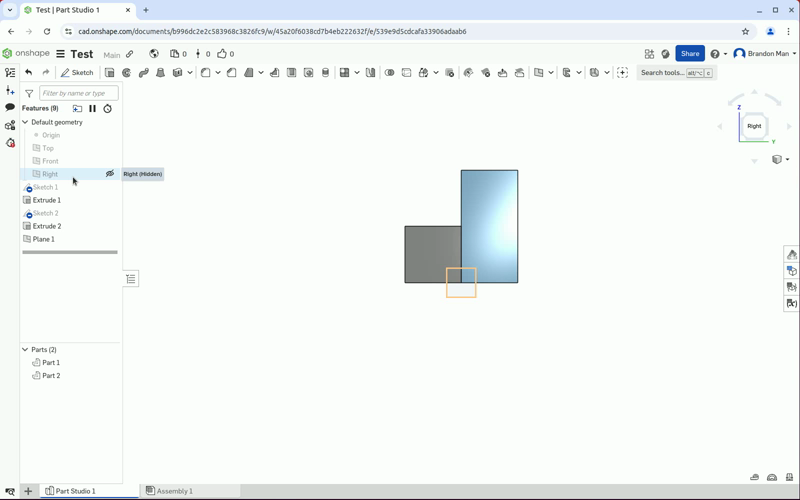
key(shift+s)
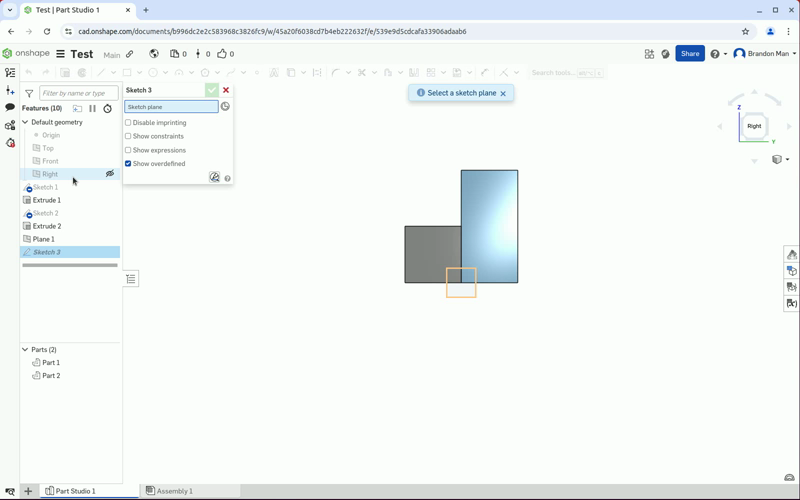
mouse_move(73, 241)
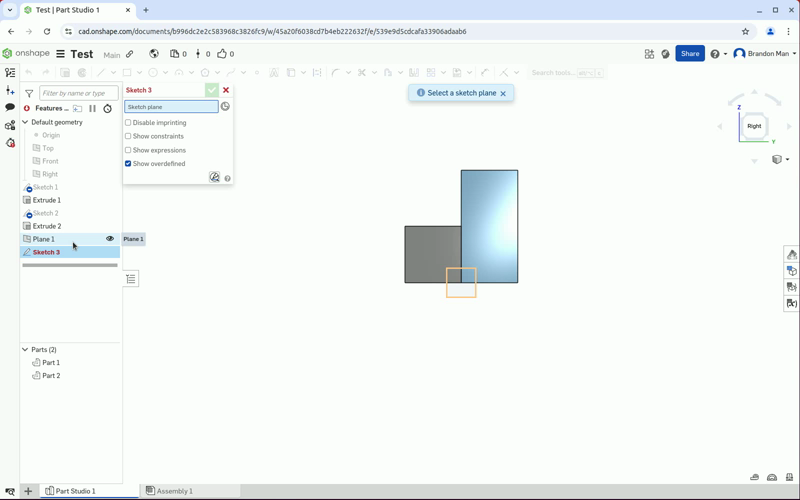
click(73, 241)
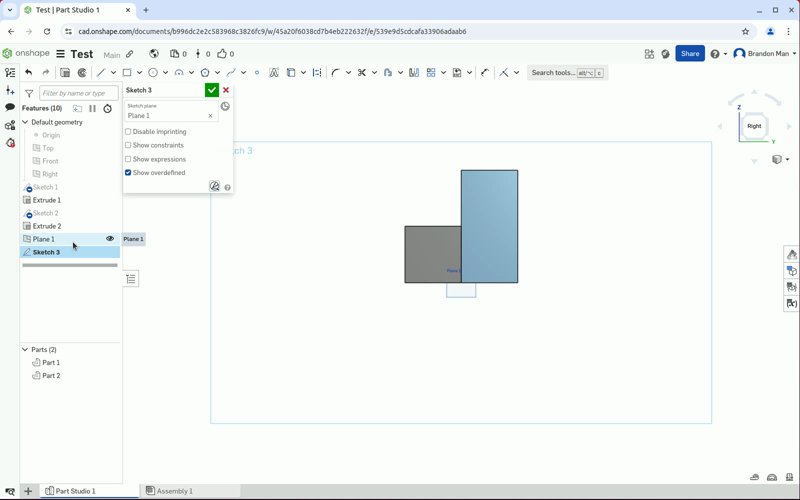
mouse_move(73, 352)
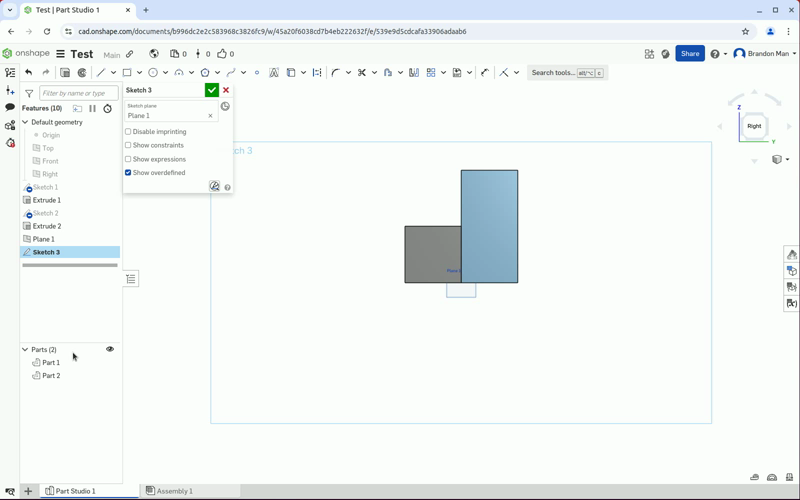
key(y)
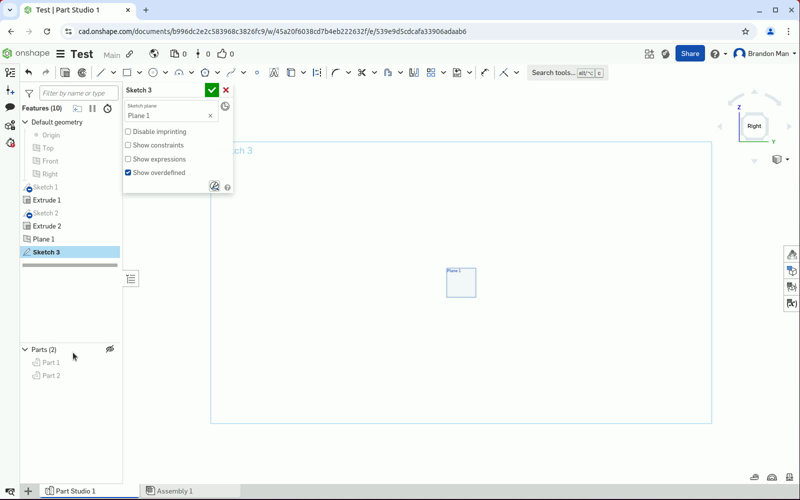
key(l)
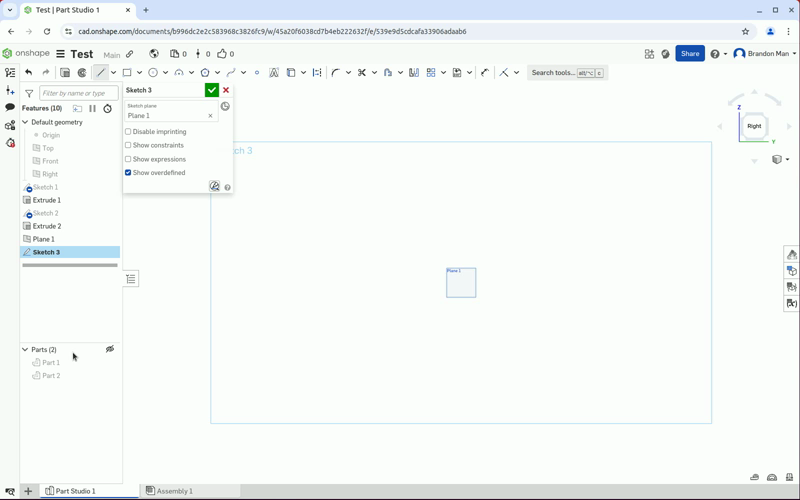
key_down(shift)
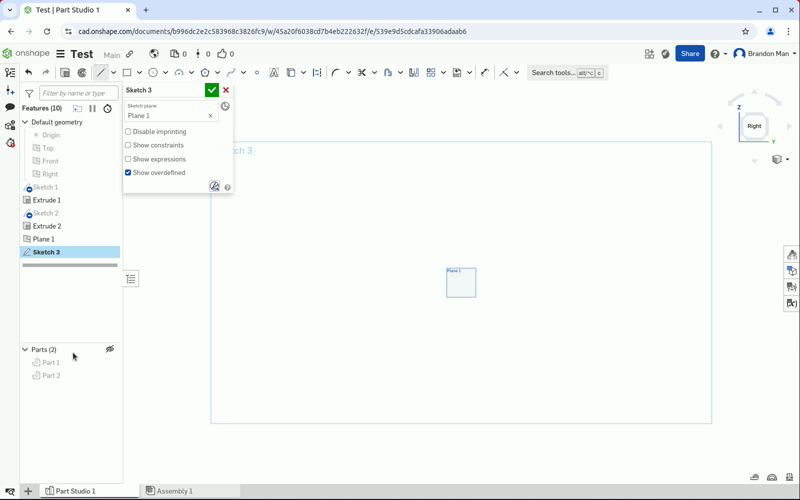
mouse_move(460, 282)
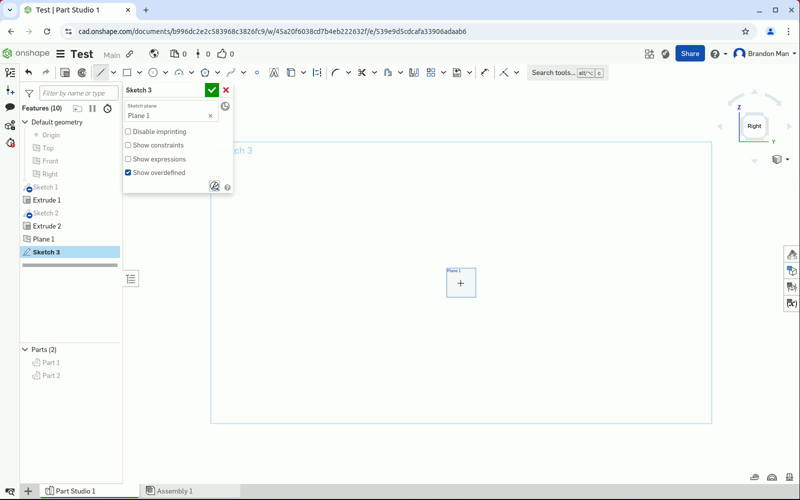
click(460, 282)
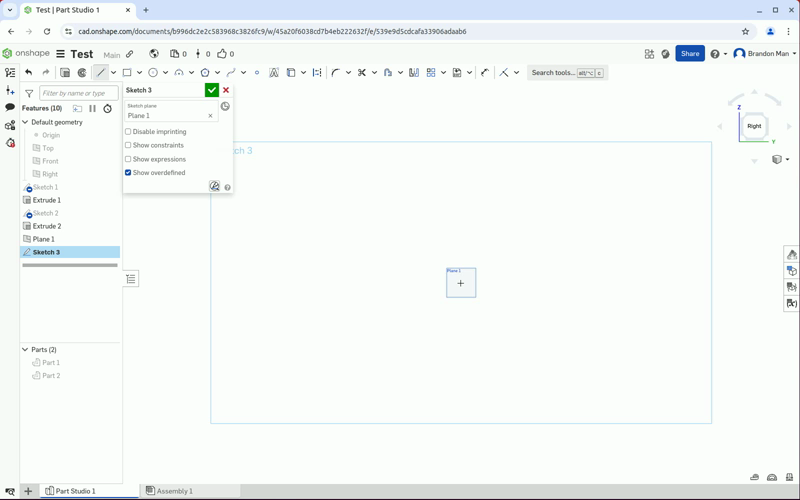
key_up(shift)
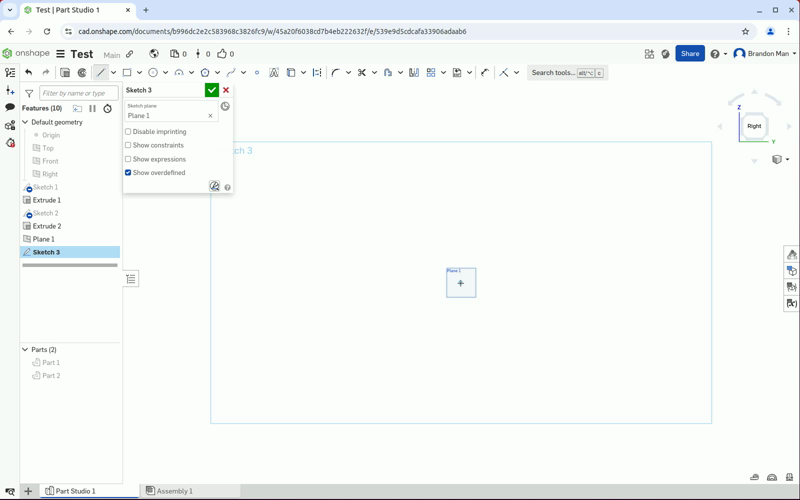
key_down(shift)
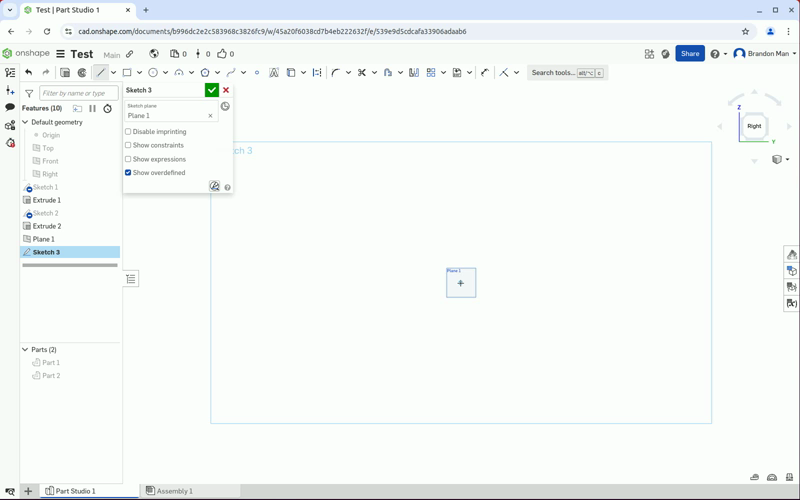
mouse_move(490, 282)
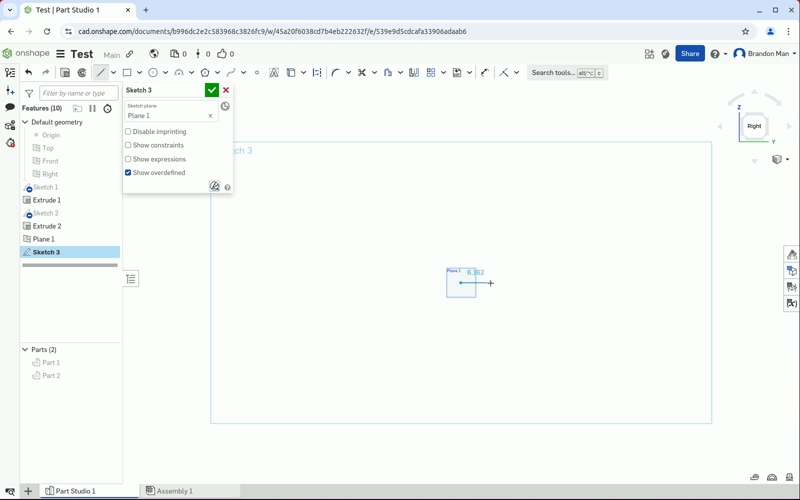
mouse_move(517, 282)
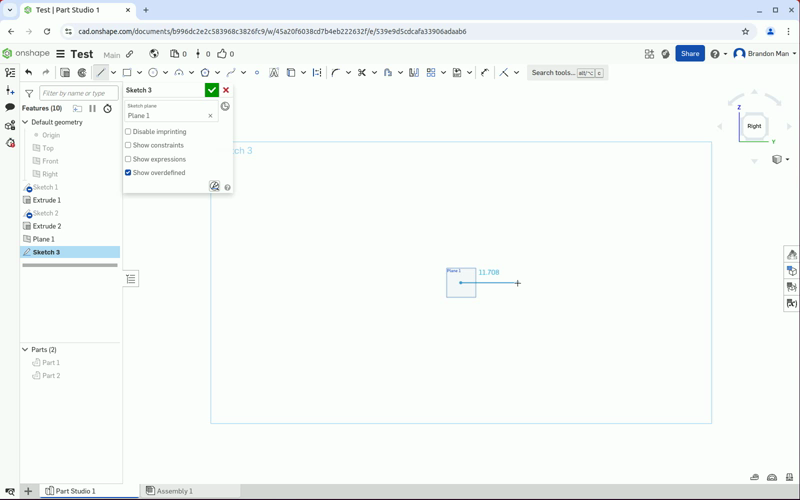
click(517, 282)
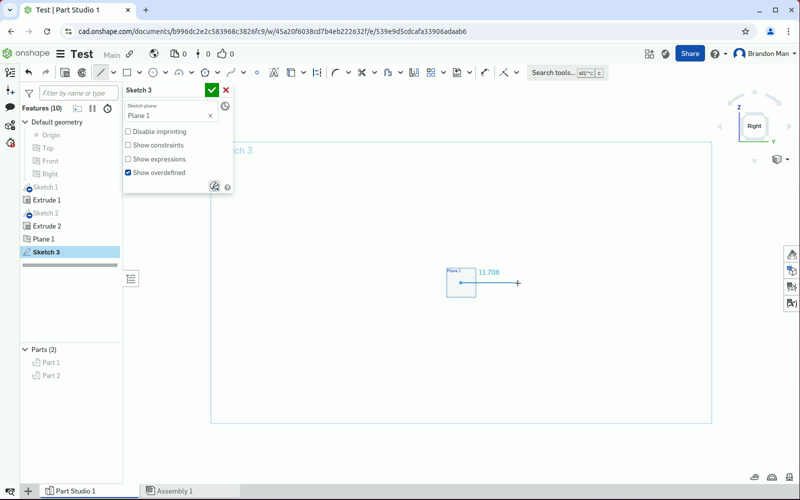
key_up(shift)
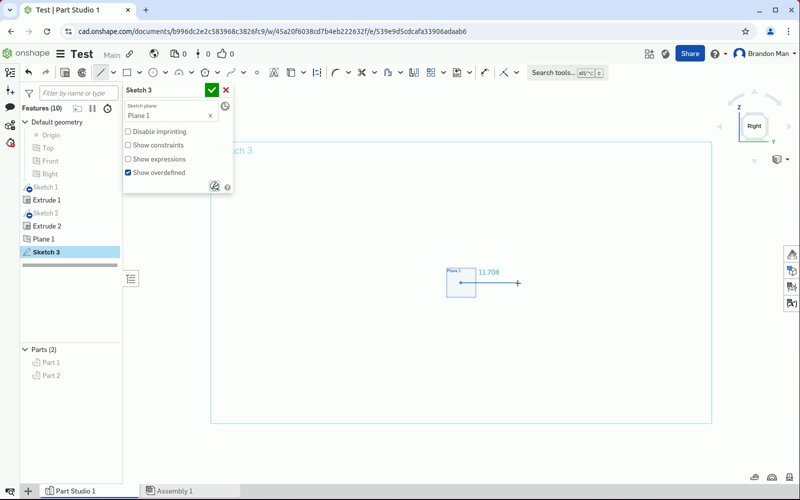
key_down(shift)
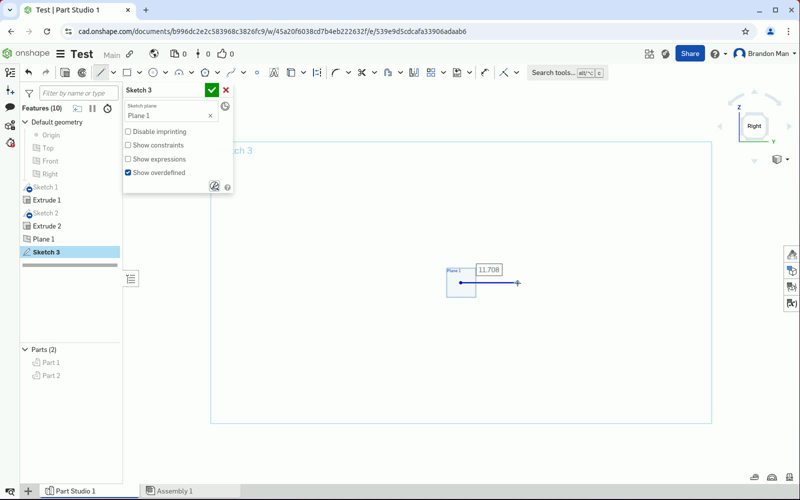
mouse_move(547, 282)
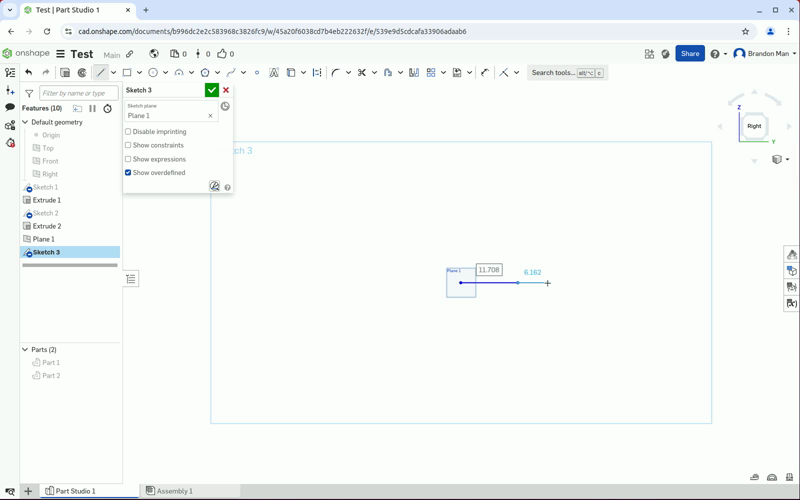
mouse_move(517, 226)
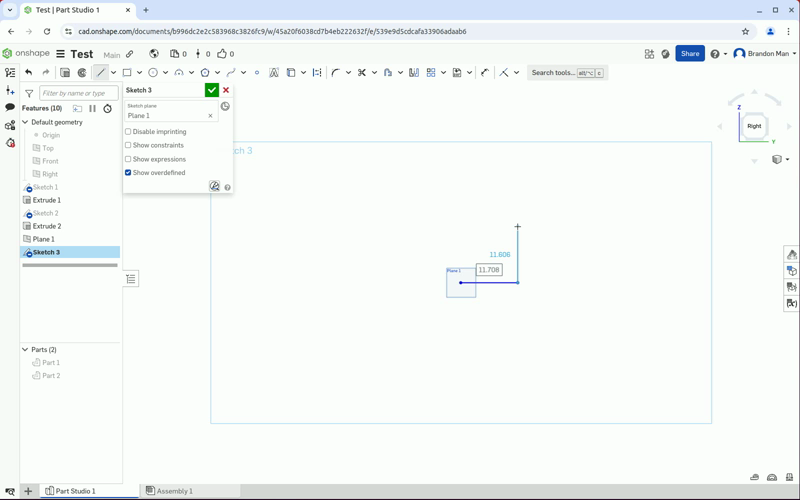
click(517, 226)
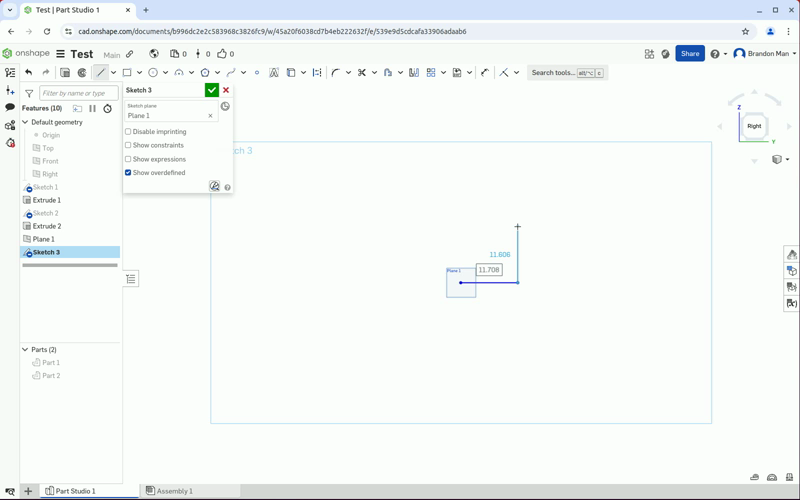
key_up(shift)
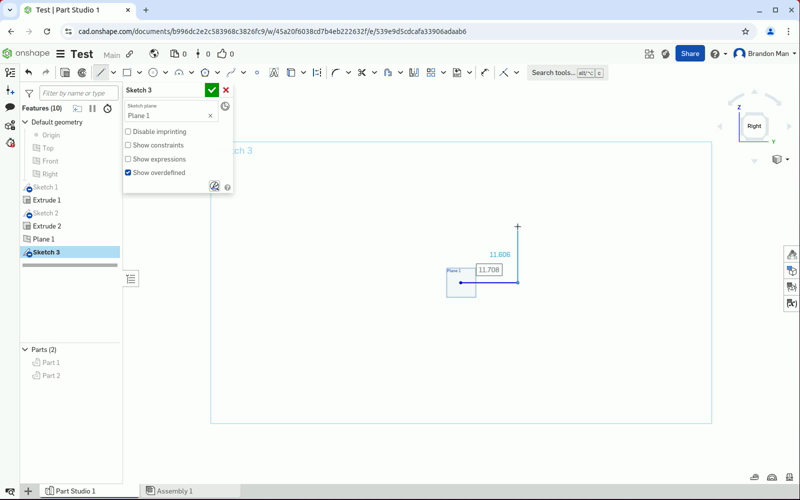
key_down(shift)
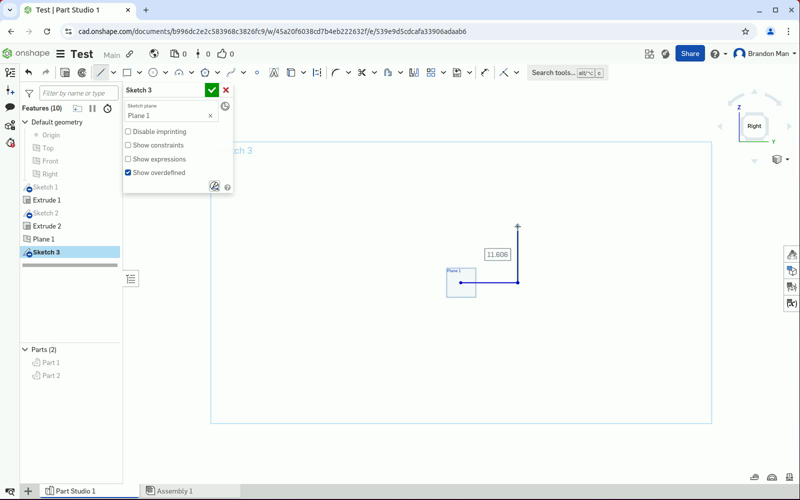
mouse_move(547, 226)
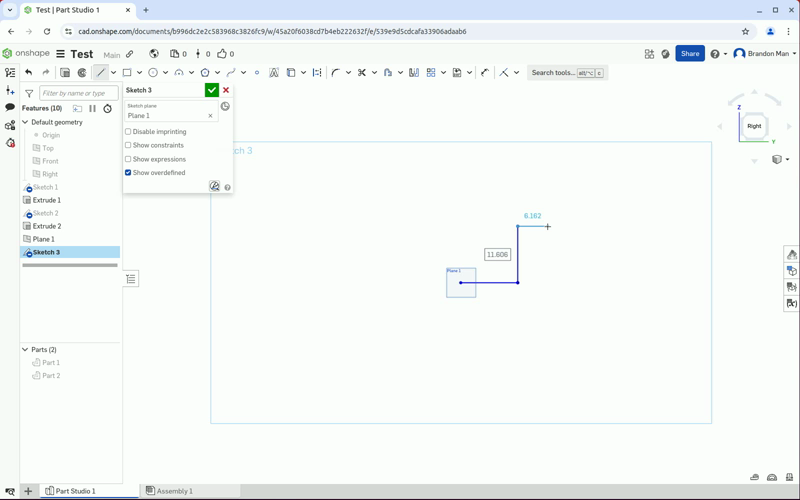
mouse_move(460, 226)
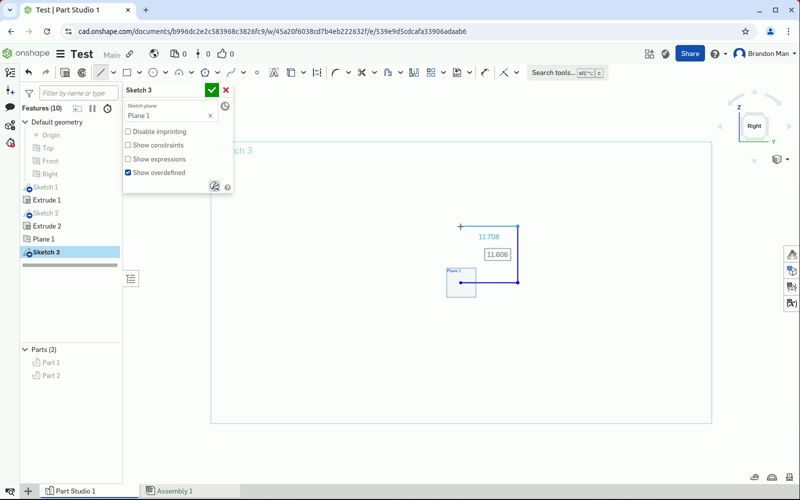
click(460, 226)
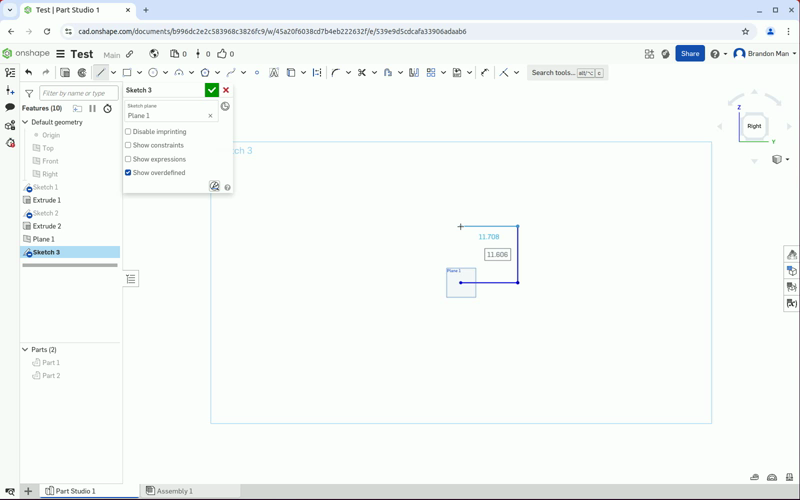
key_up(shift)
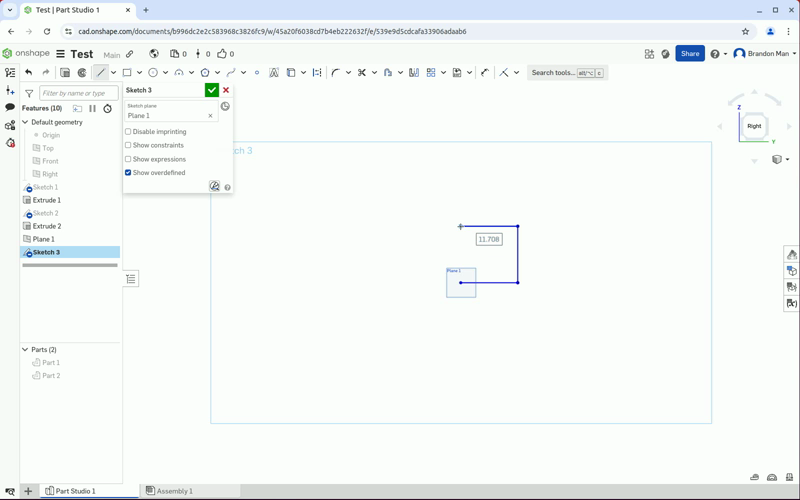
mouse_move(490, 226)
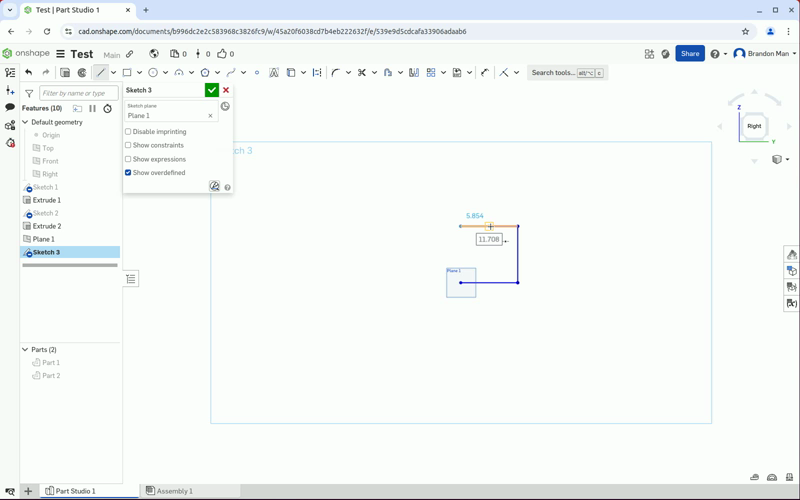
key_down(shift)
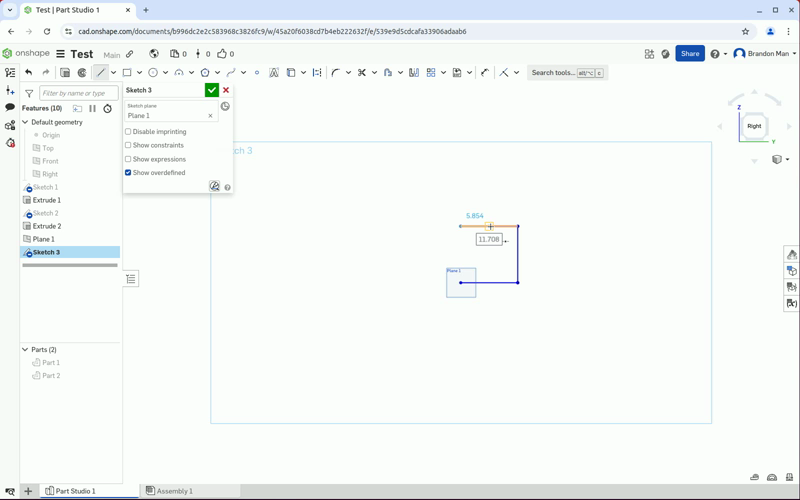
mouse_move(460, 282)
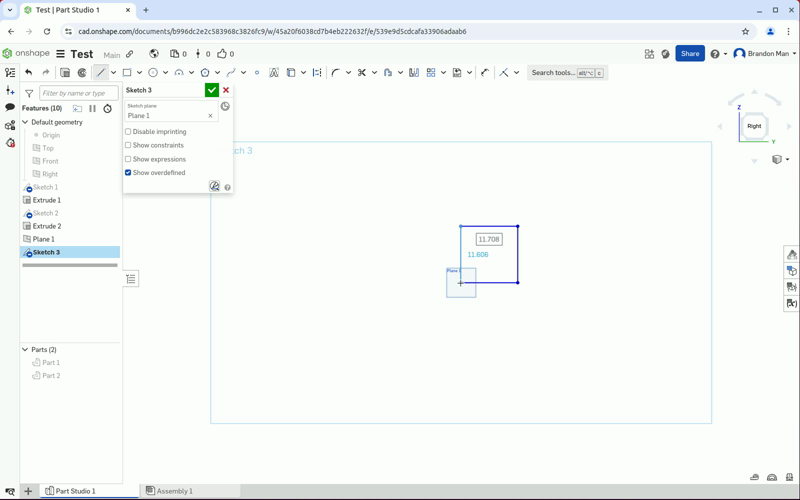
key_up(shift)
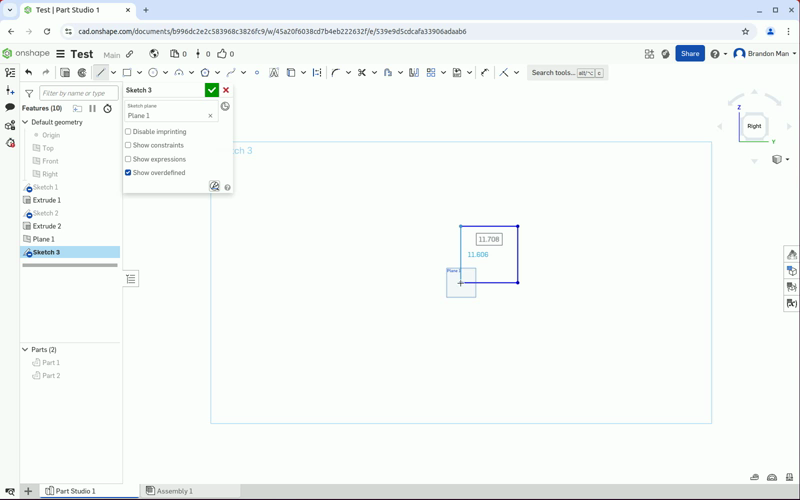
click(460, 282)
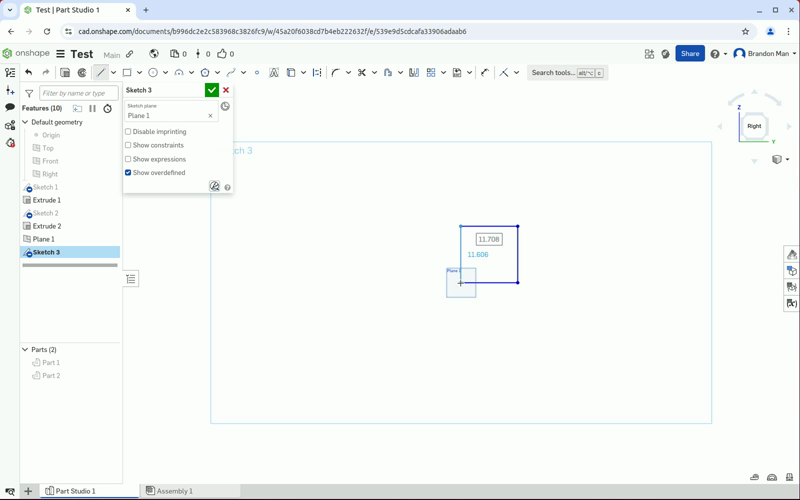
key(esc)
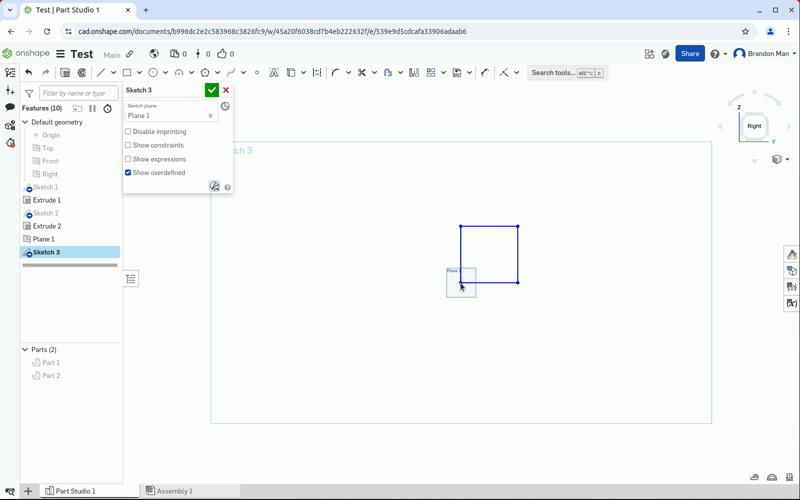
mouse_move(514, 275)
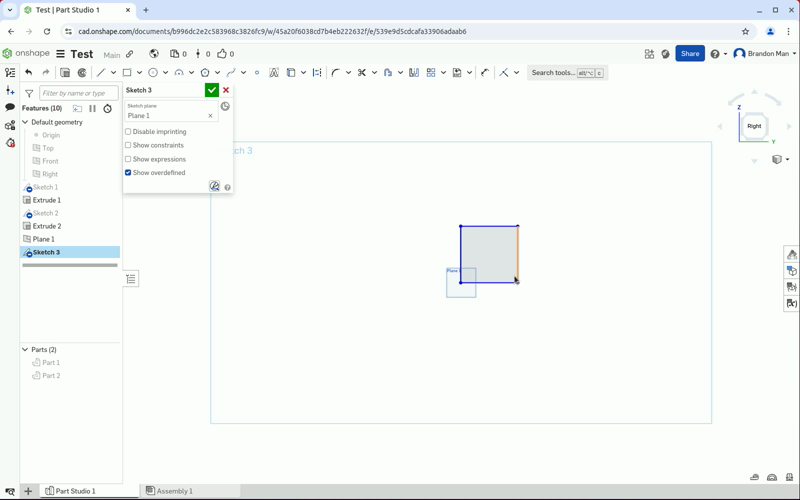
click(514, 275)
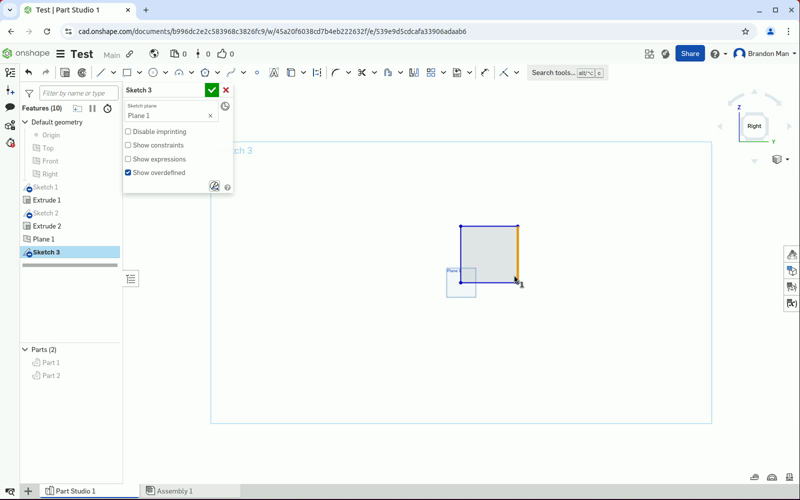
mouse_move(73, 352)
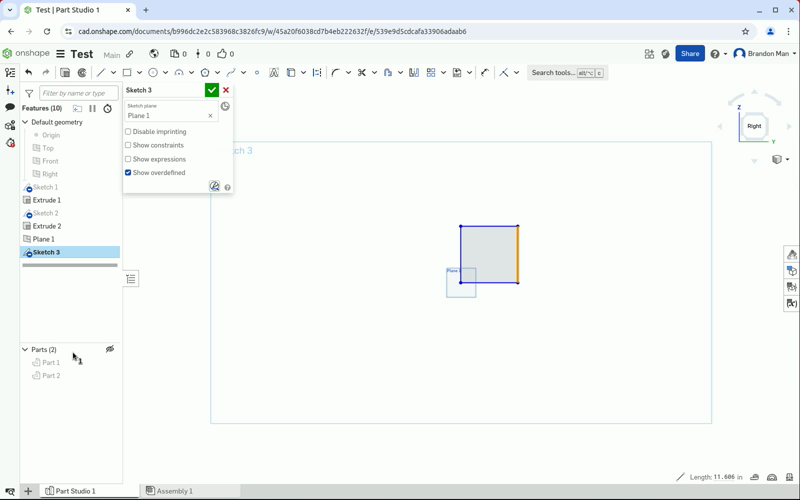
key(shift+y)
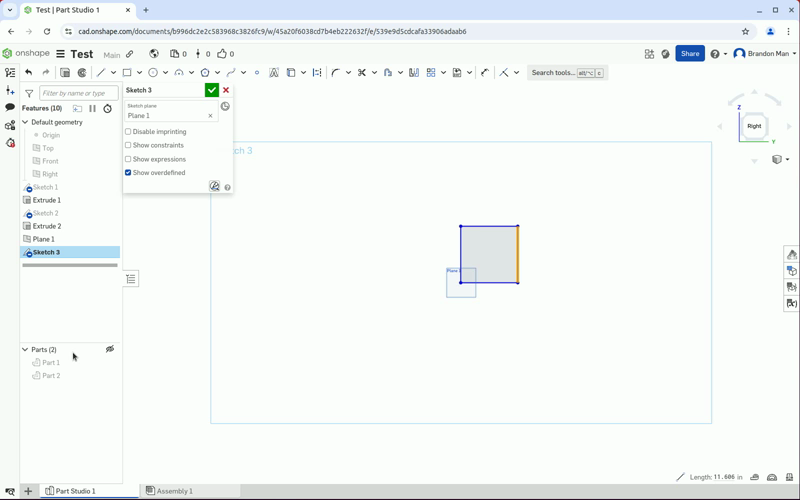
key(shift+e)
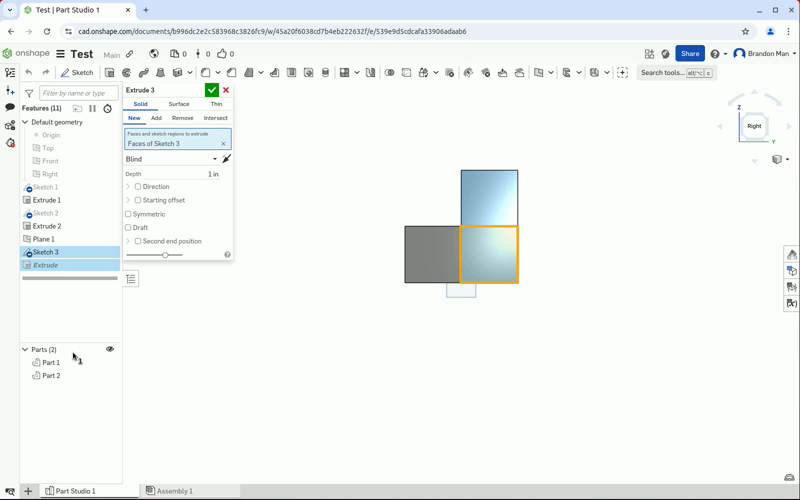
mouse_move(143, 106)
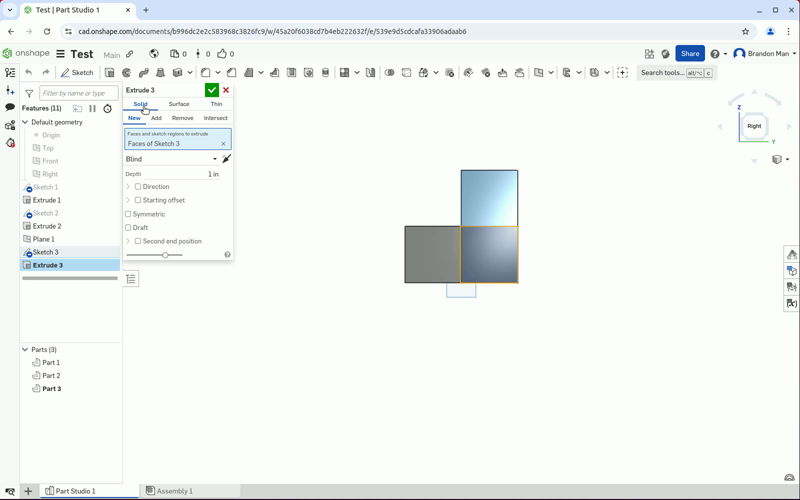
click(143, 106)
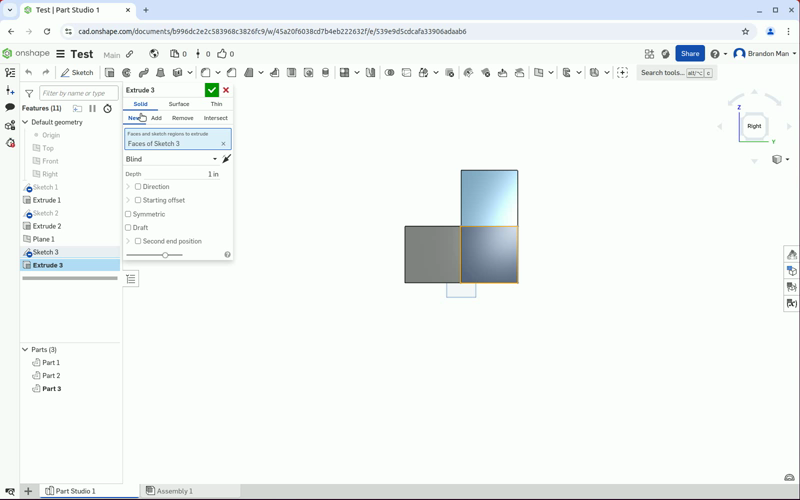
mouse_move(137, 120)
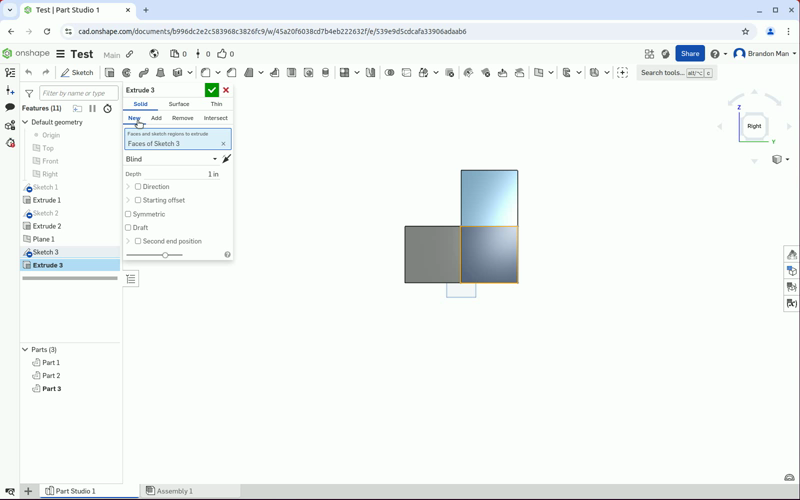
click(137, 120)
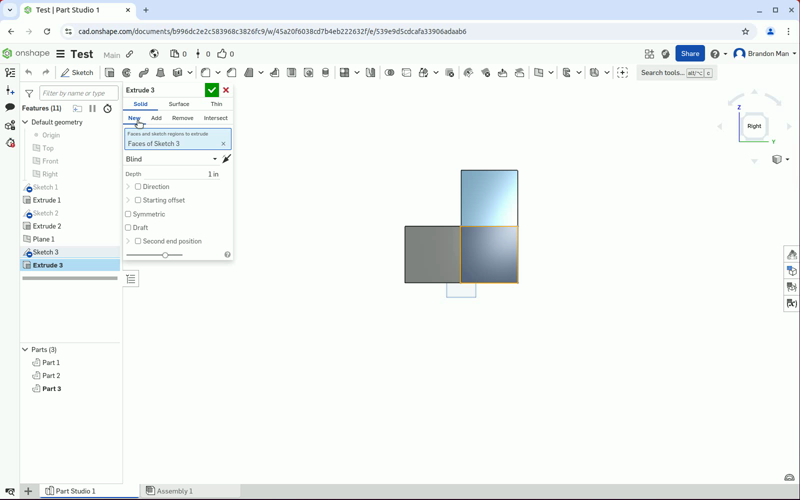
key(tab, 4)
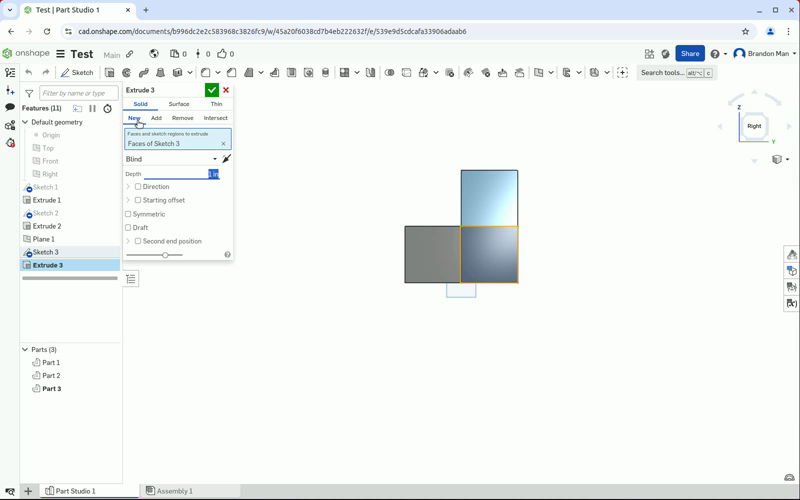
text(11.554)
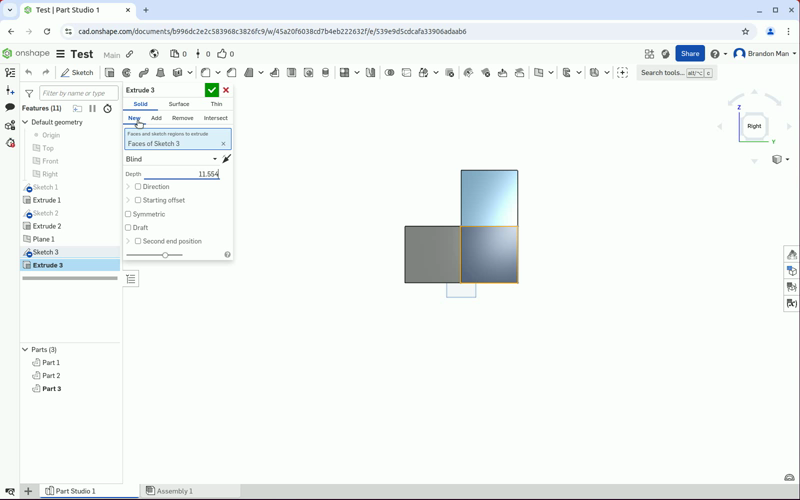
key(enter)
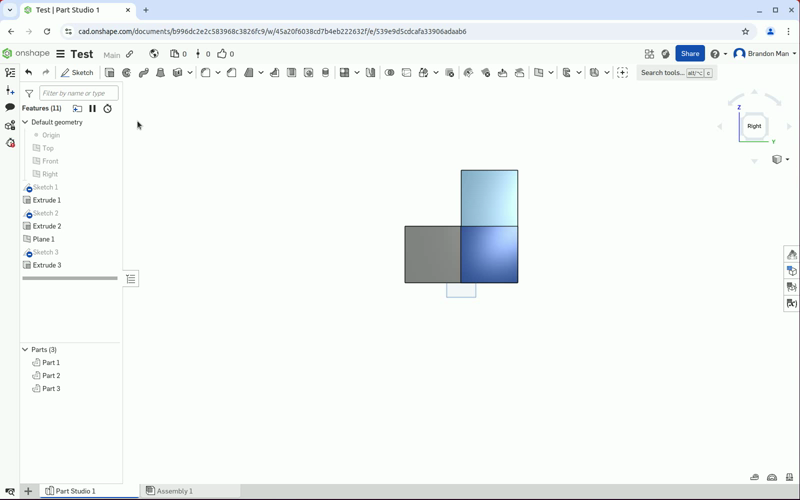
key(shift+h)
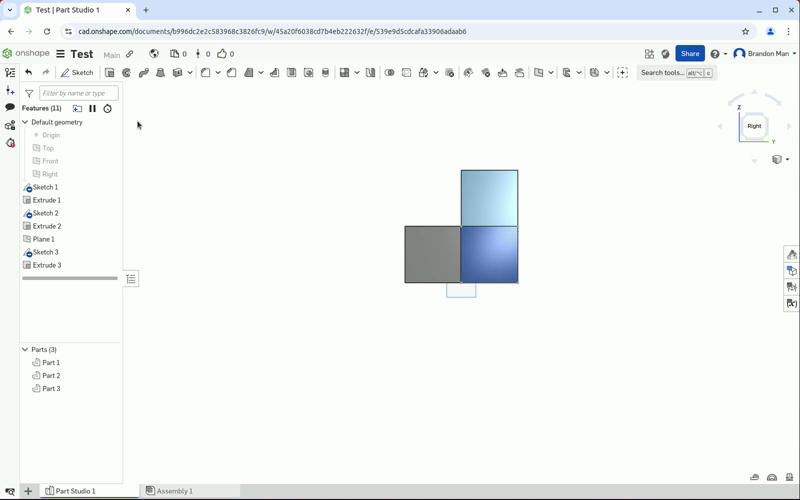
key(shift+h)
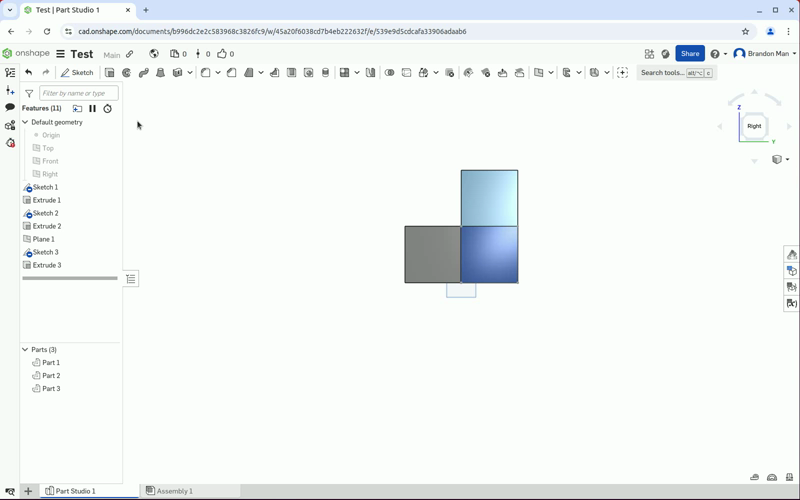
key(shift+7)
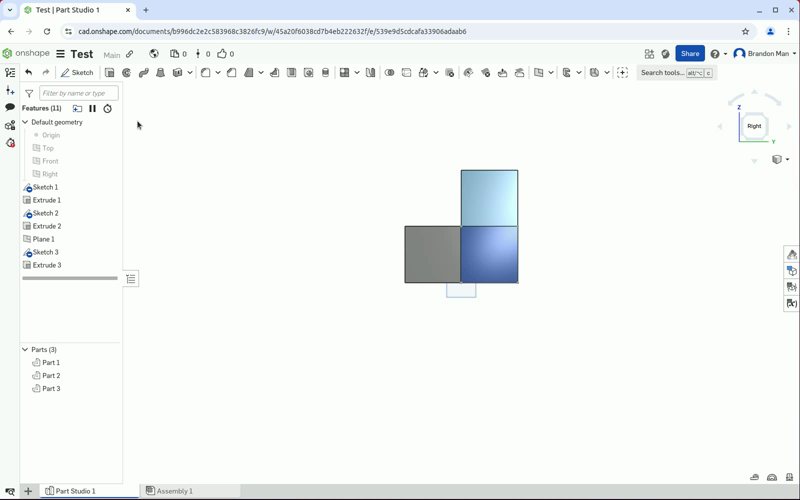
key(right, 2)
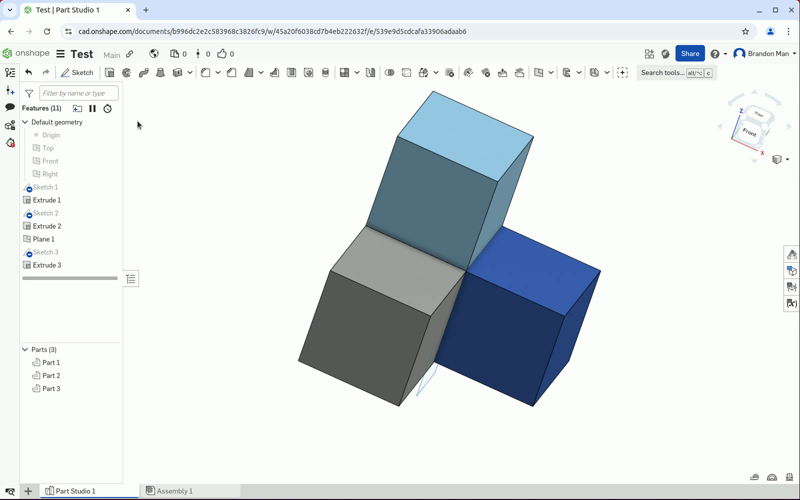
key(down, 2)
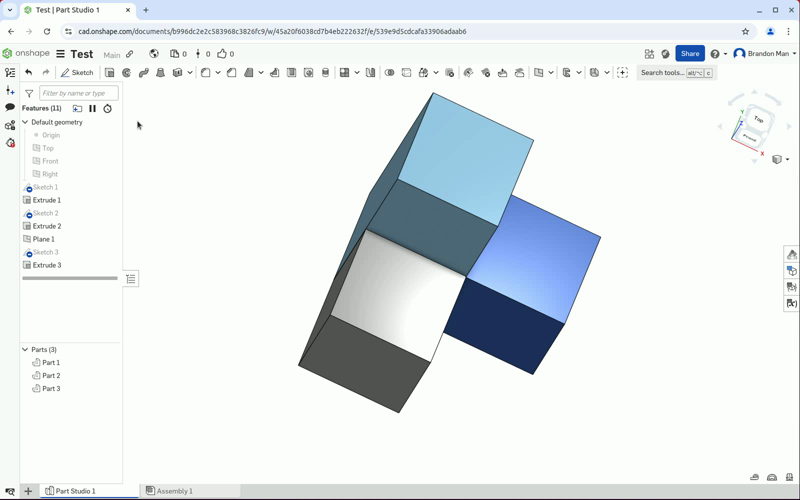
key(up, 2)
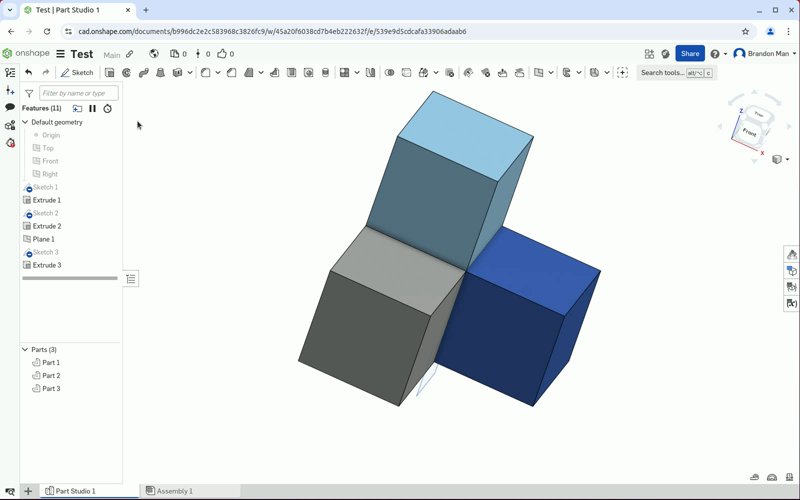
key(left, 2)
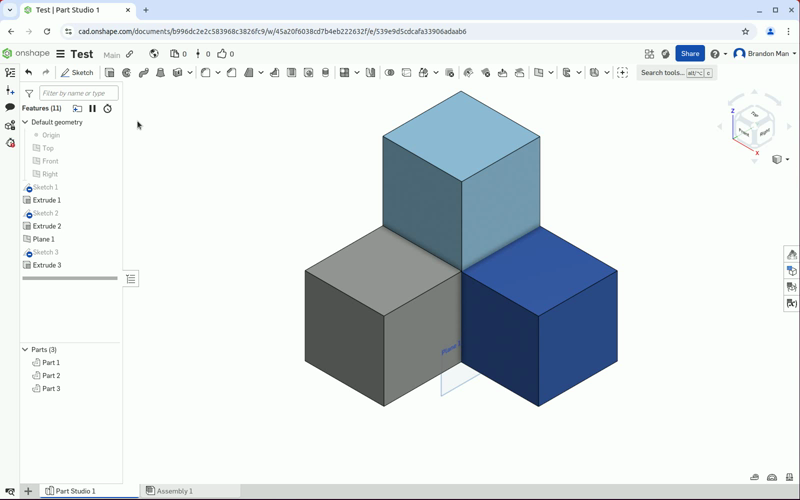
mouse_move(73, 189)
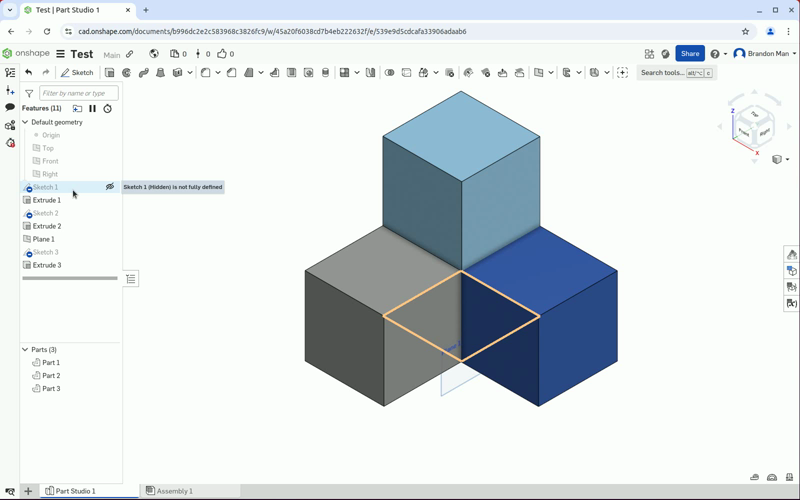
click(73, 189)